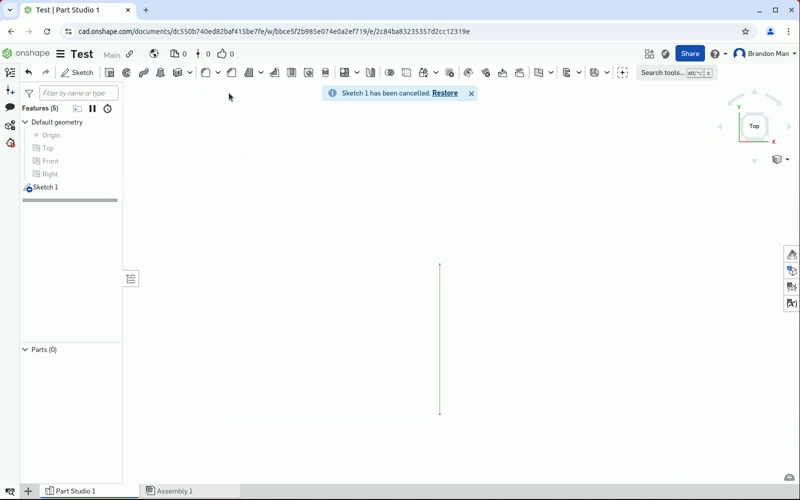
key(shift+h)
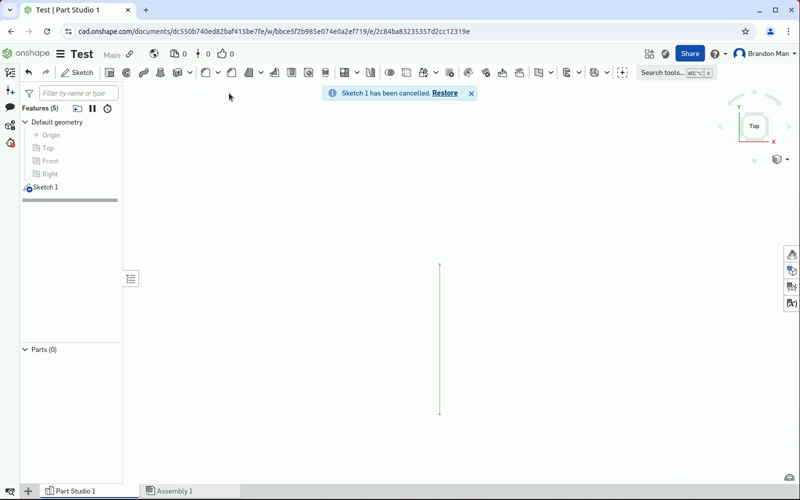
key(shift+s)
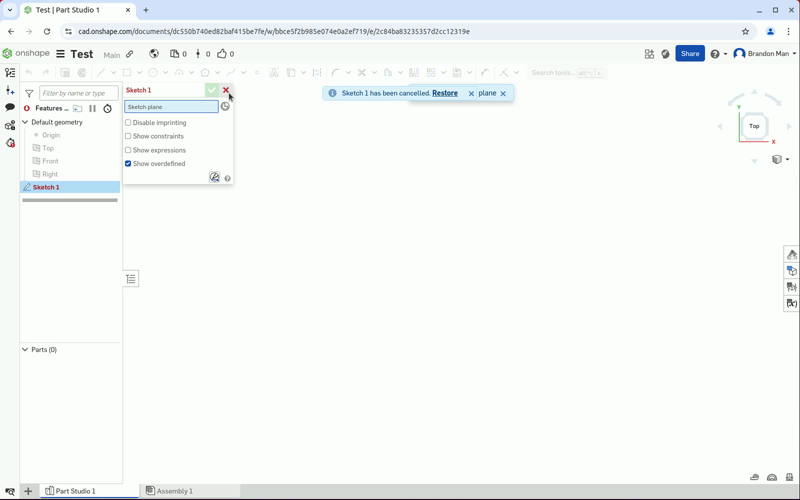
mouse_move(73, 150)
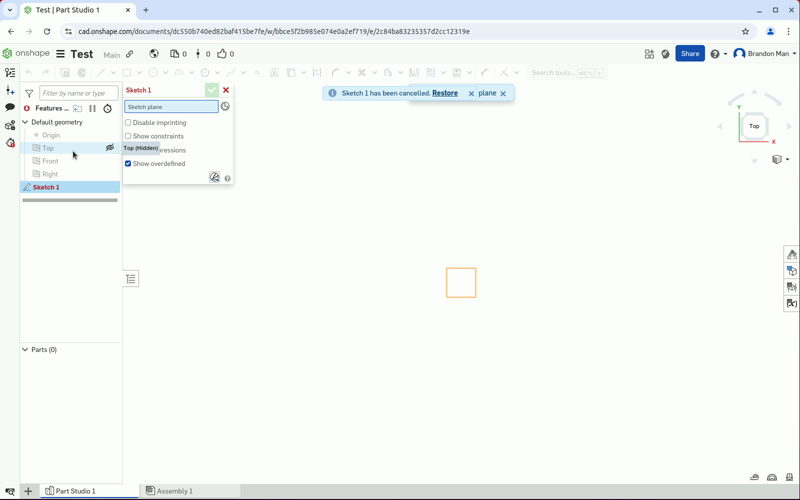
click(73, 150)
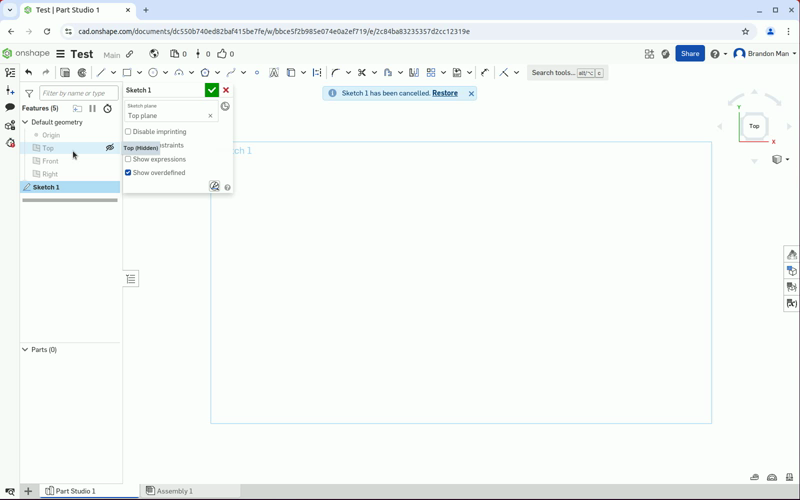
mouse_move(73, 352)
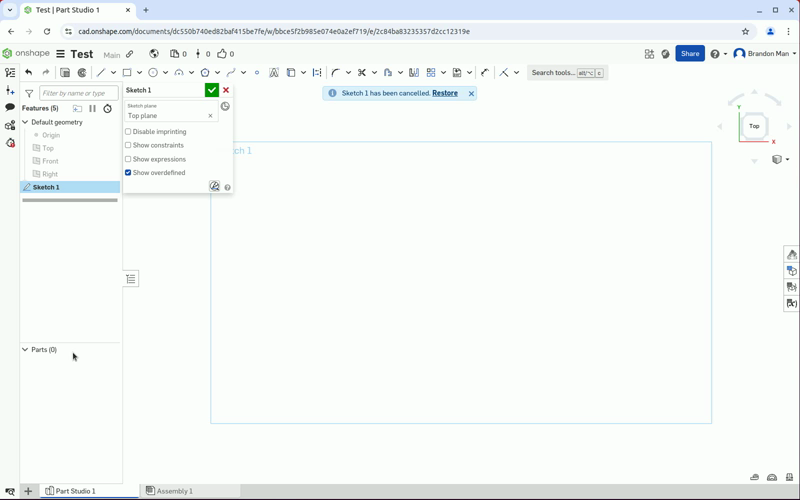
key(y)
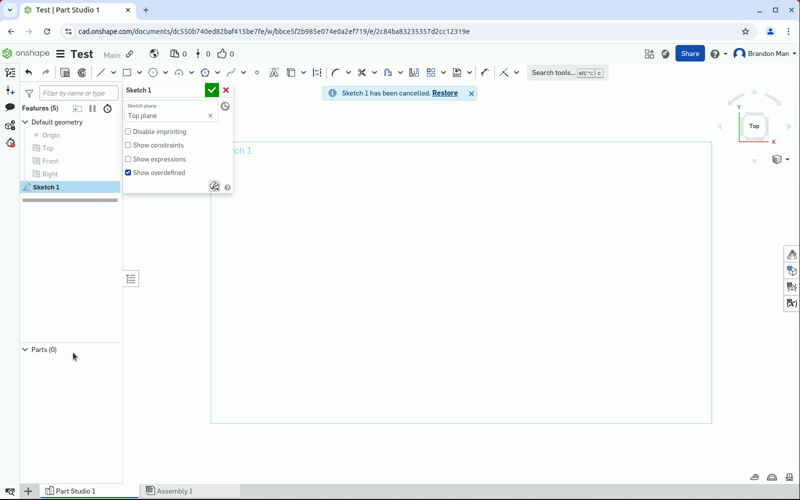
key(c)
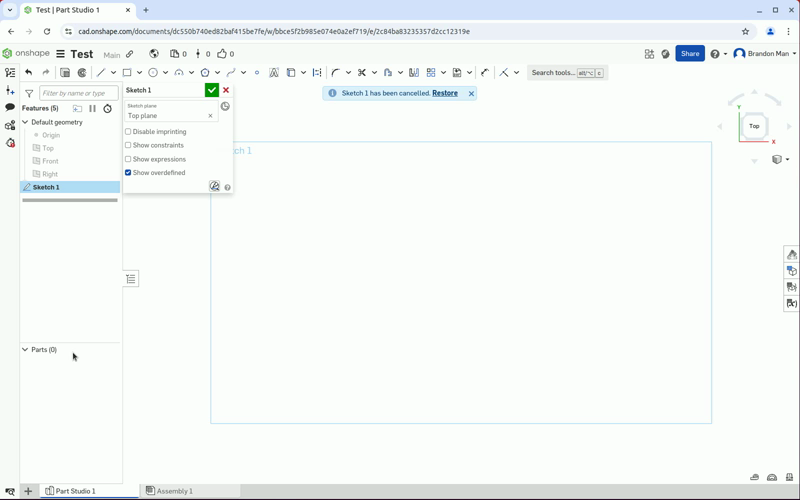
key_down(shift)
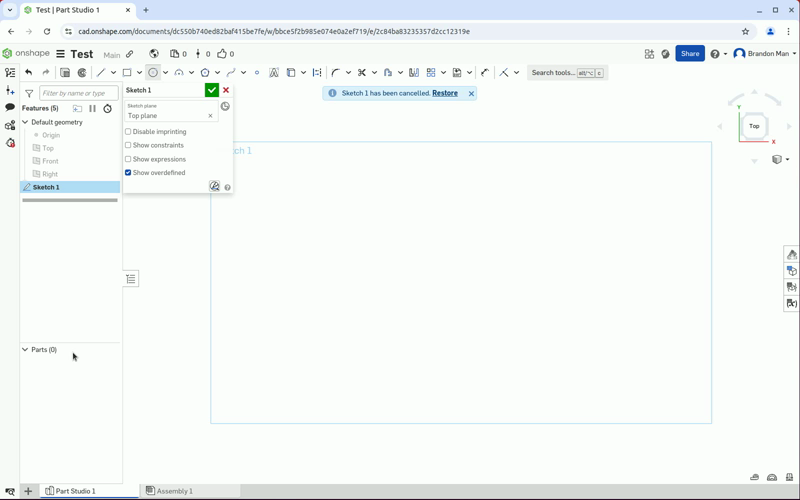
mouse_move(460, 282)
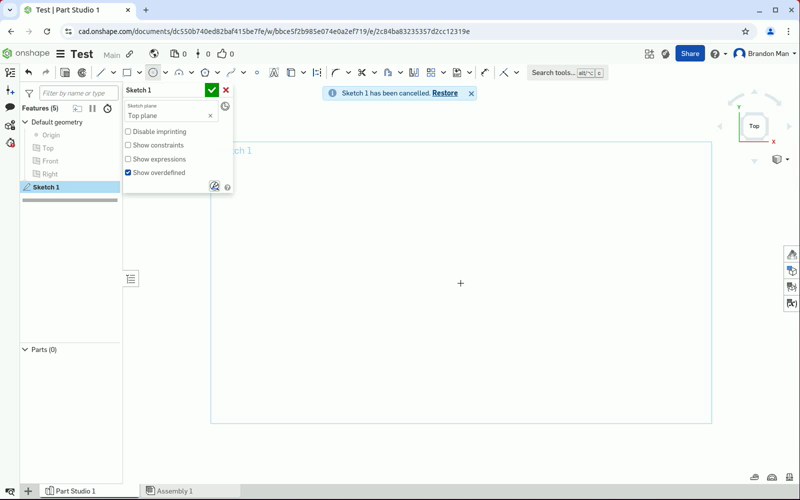
click(460, 282)
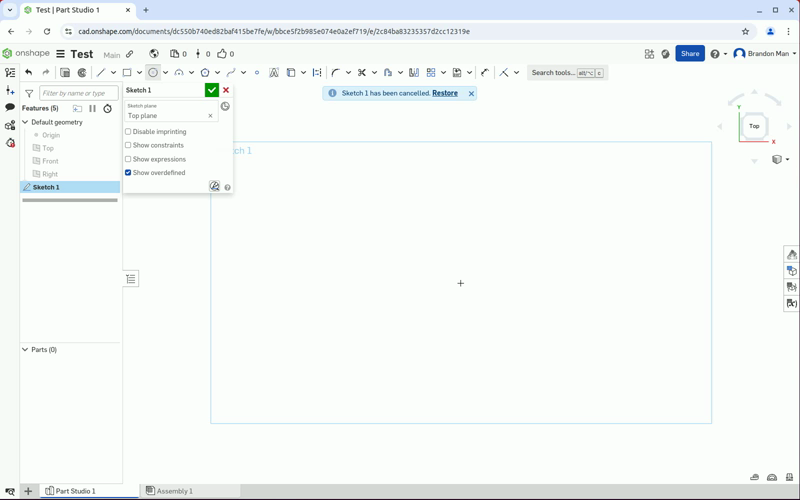
key_up(shift)
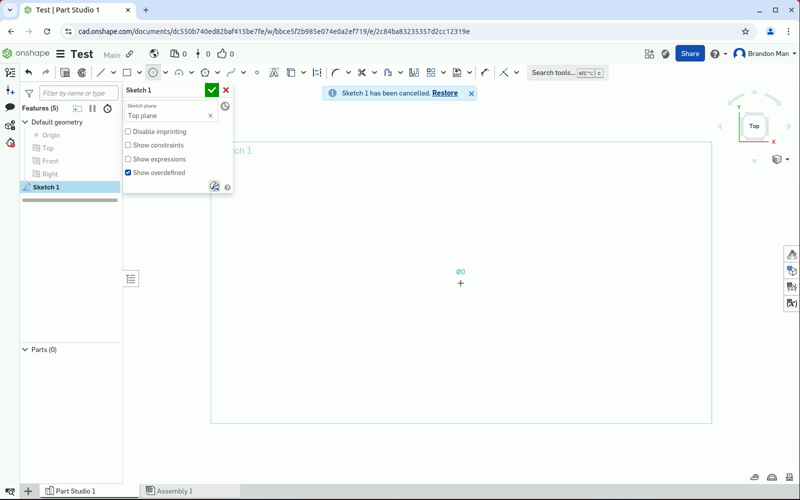
mouse_move(480, 282)
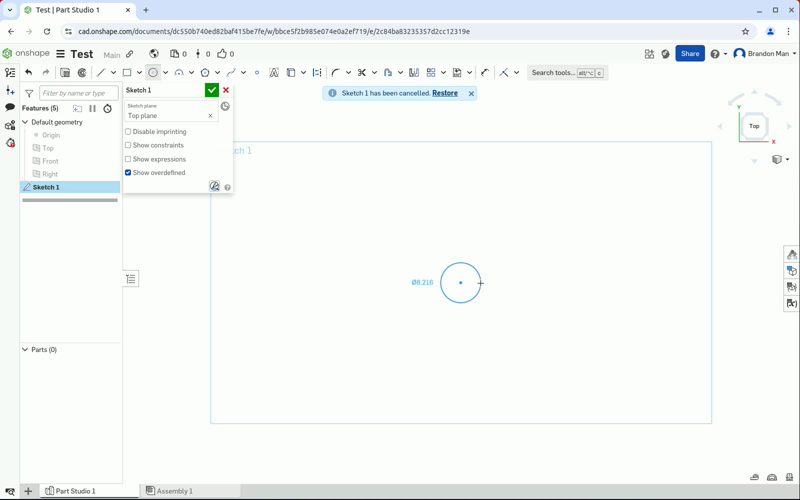
click(480, 282)
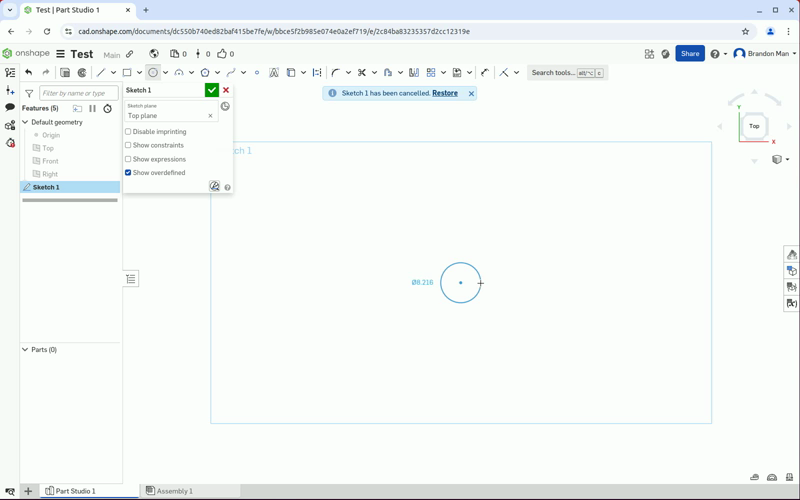
key(esc)
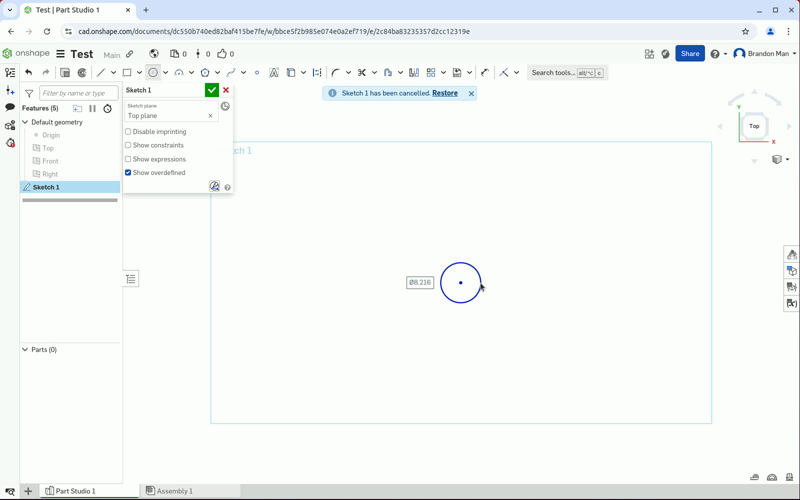
mouse_move(450, 268)
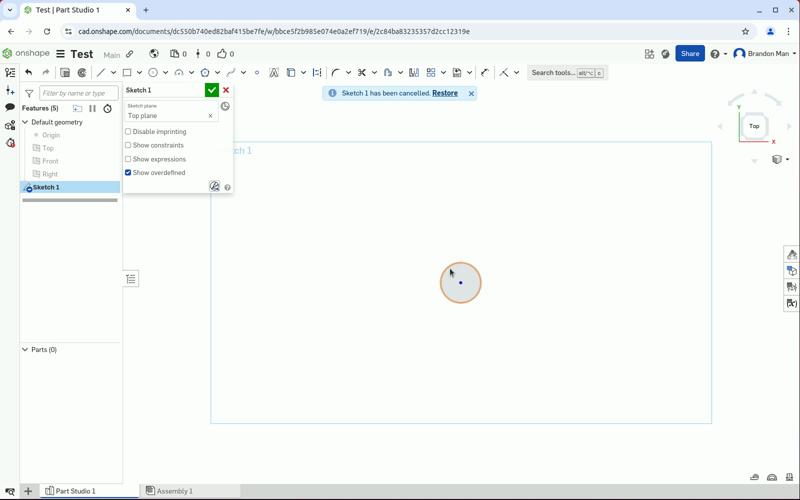
scroll(6)
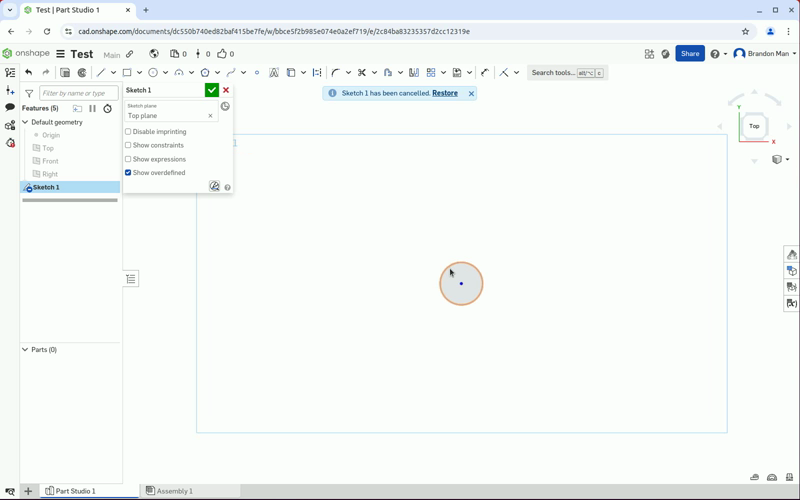
scroll(6)
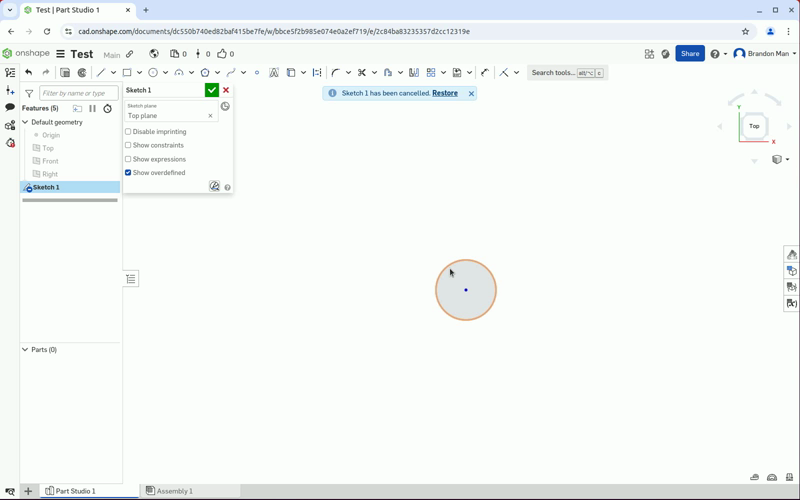
scroll(6)
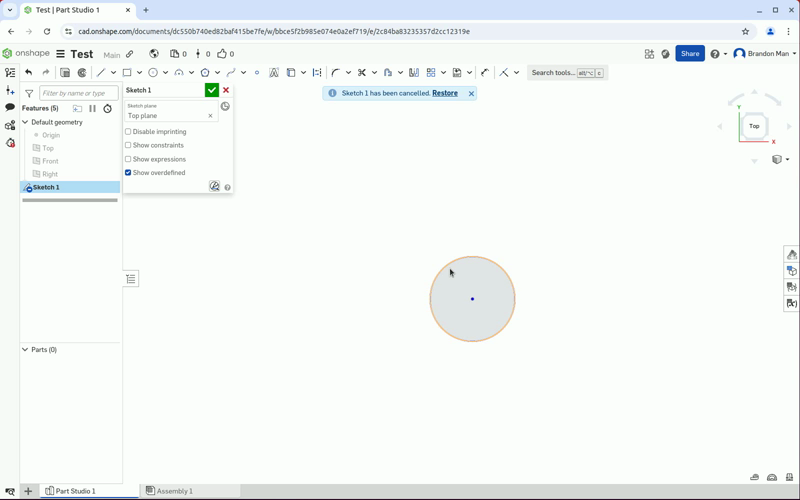
scroll(6)
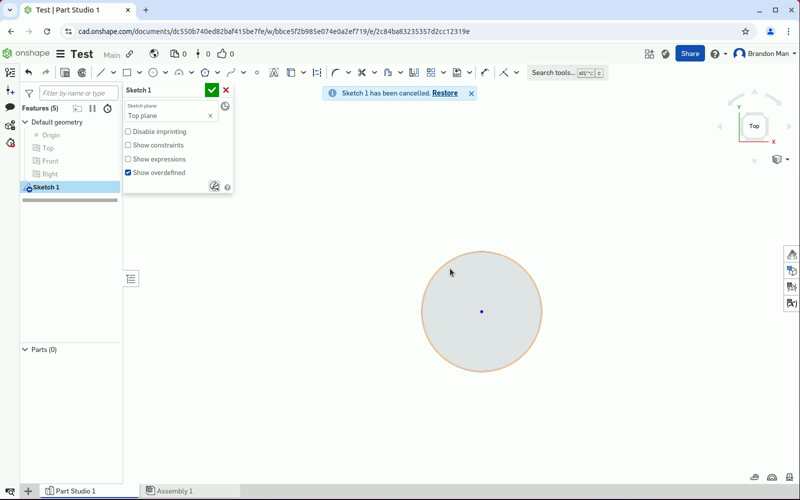
scroll(6)
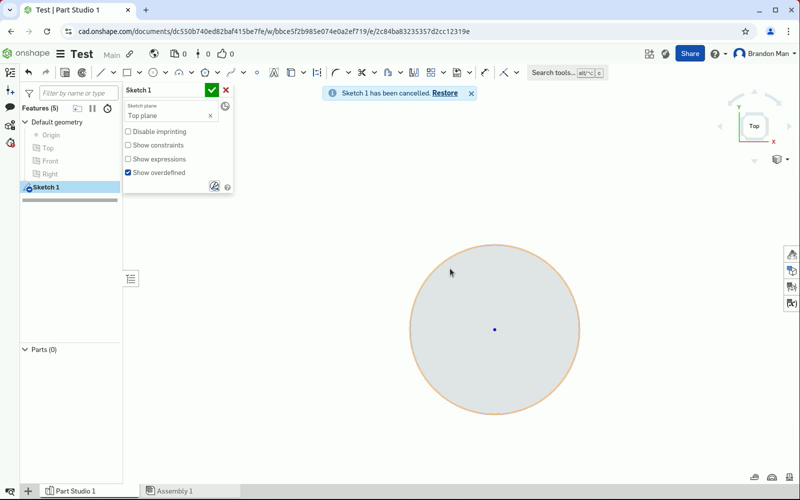
scroll(6)
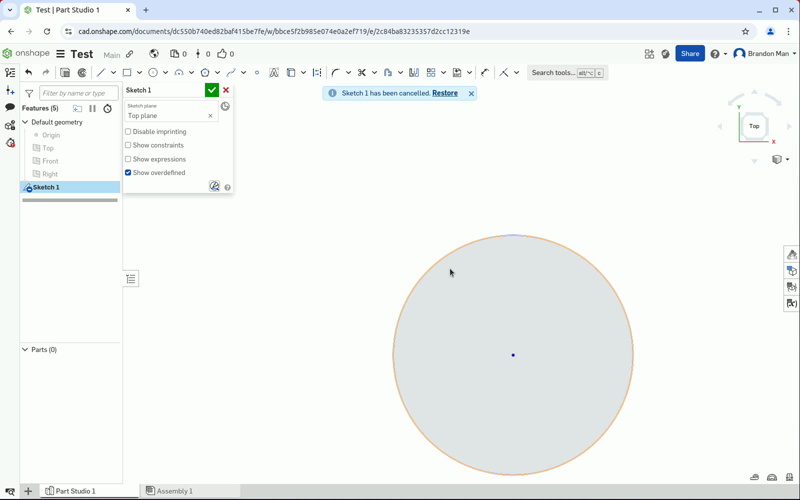
scroll(6)
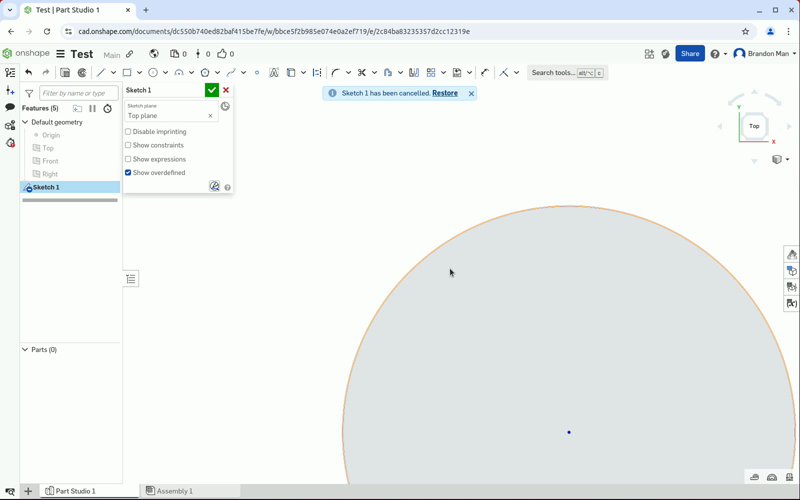
click(450, 268)
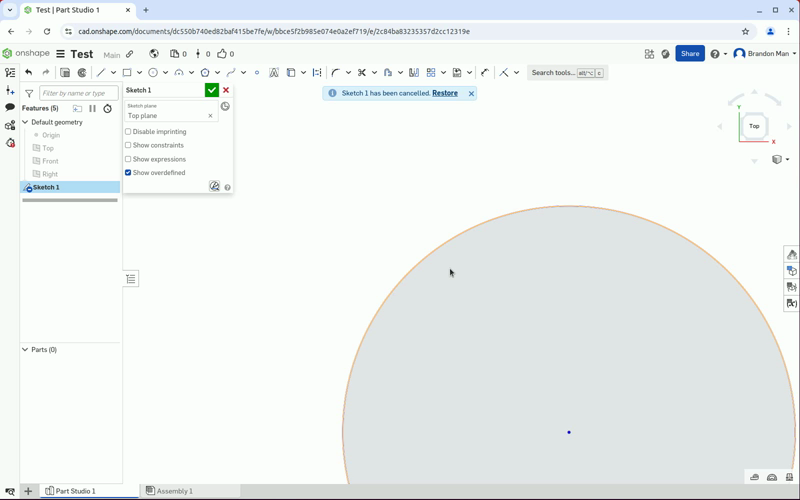
scroll(-6)
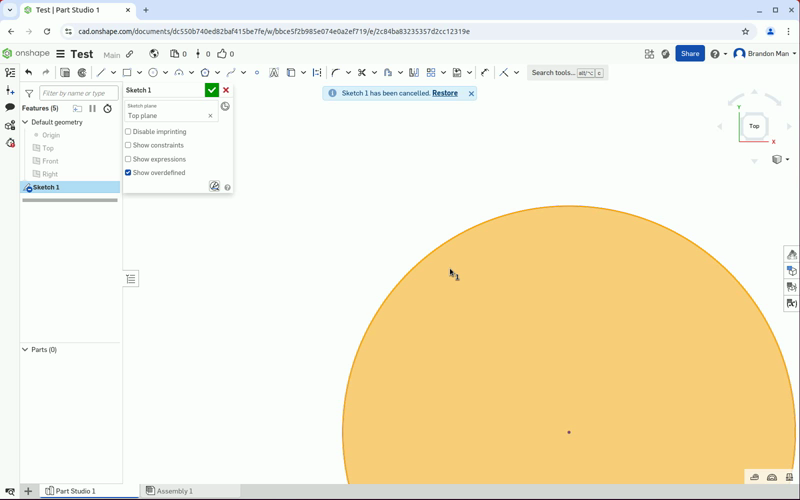
scroll(-6)
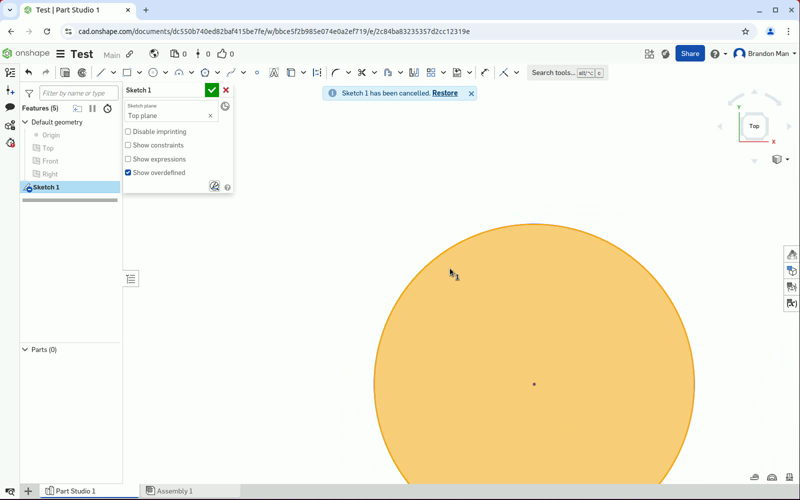
scroll(-6)
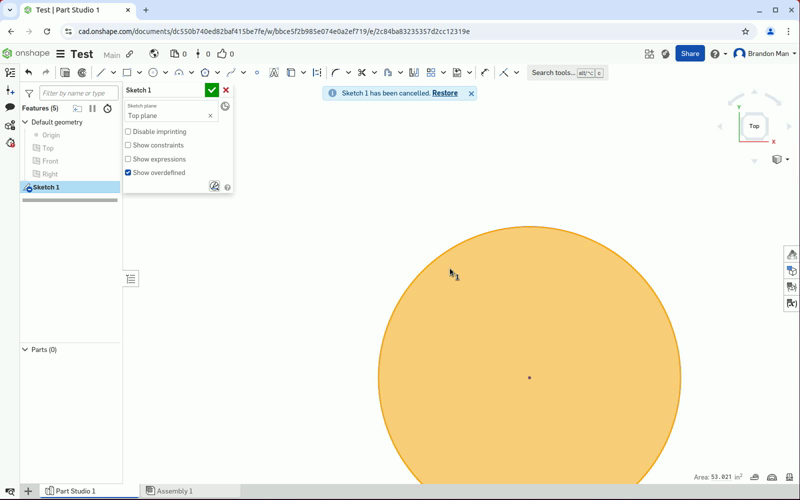
scroll(-6)
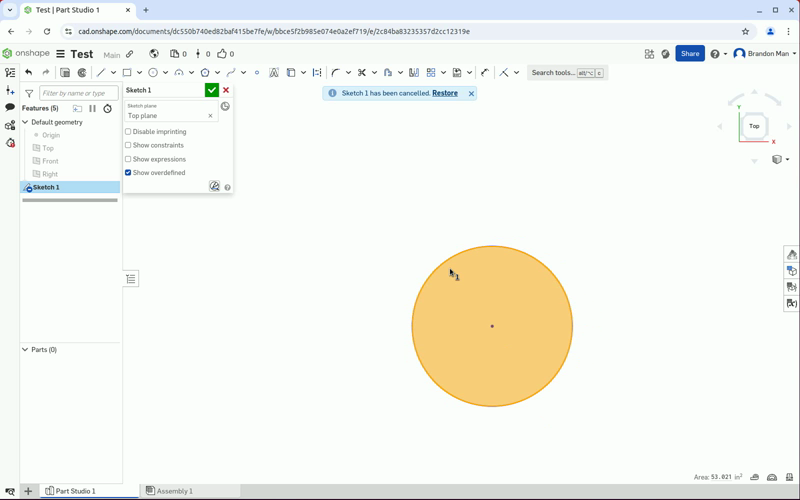
scroll(-6)
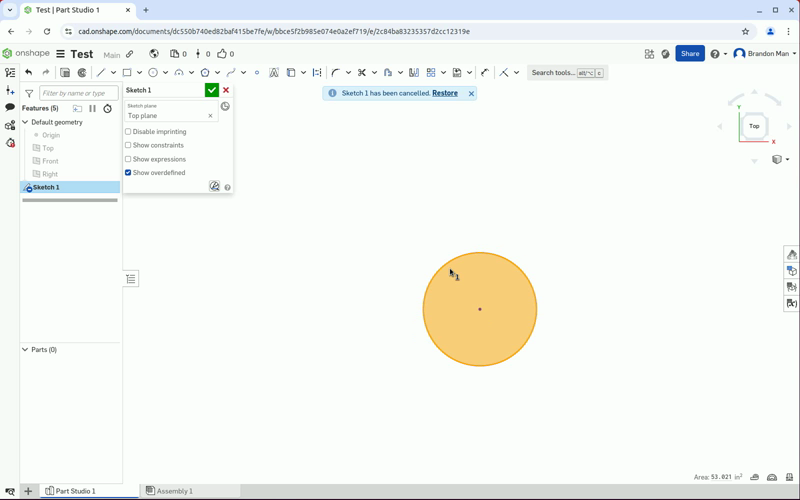
scroll(-6)
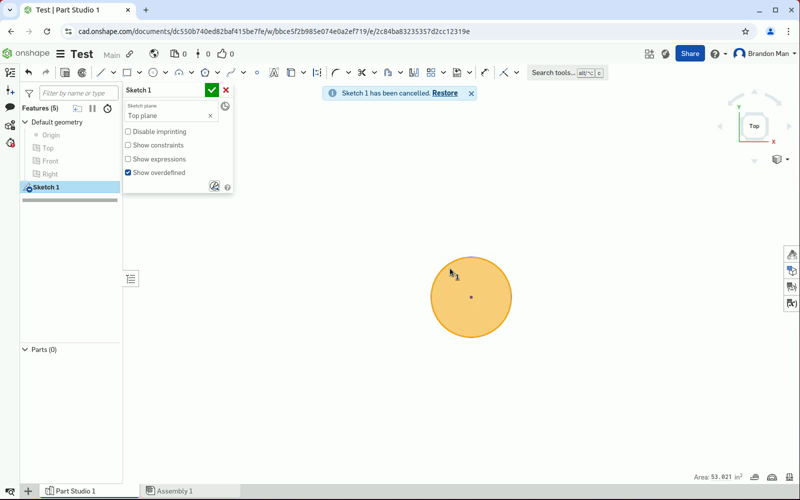
scroll(-6)
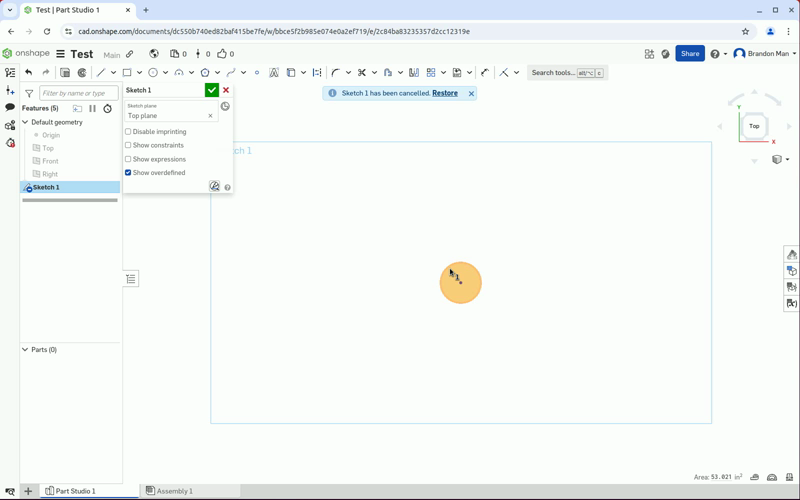
mouse_move(73, 352)
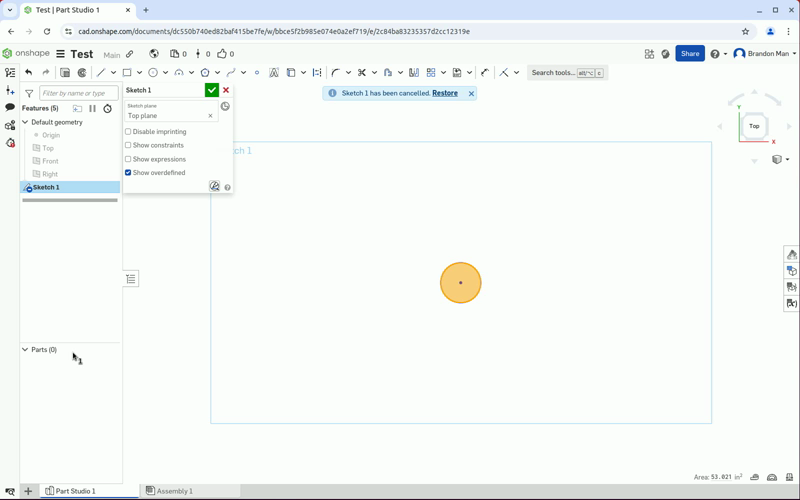
key(shift+y)
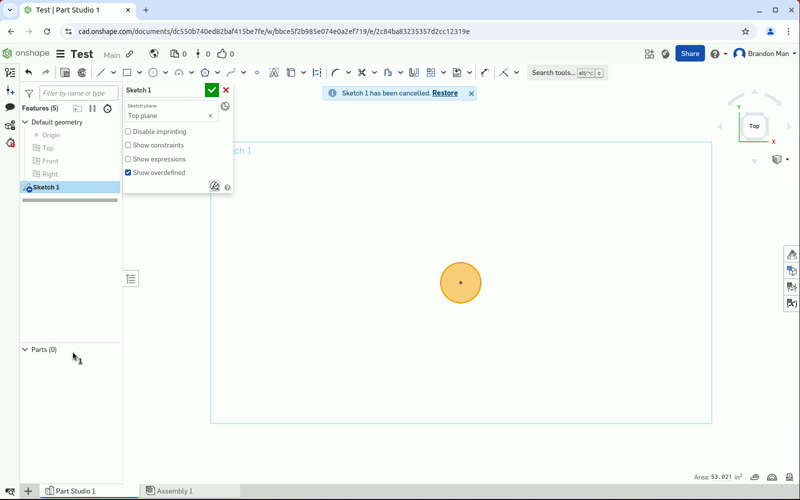
key(shift+e)
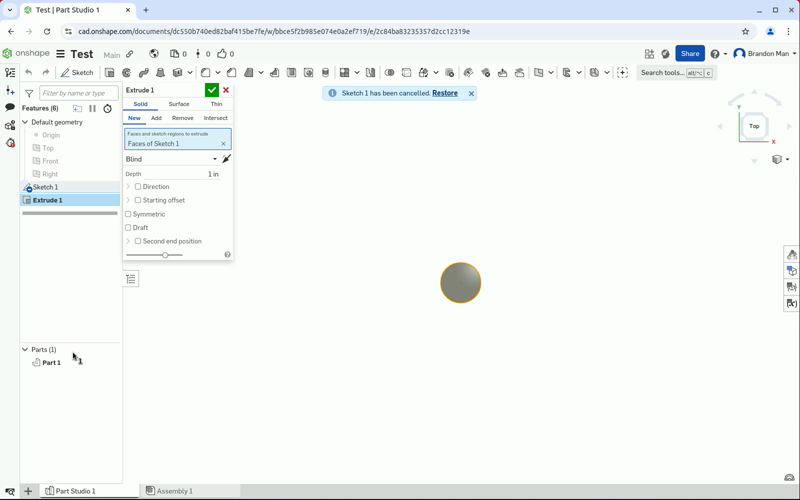
mouse_move(143, 106)
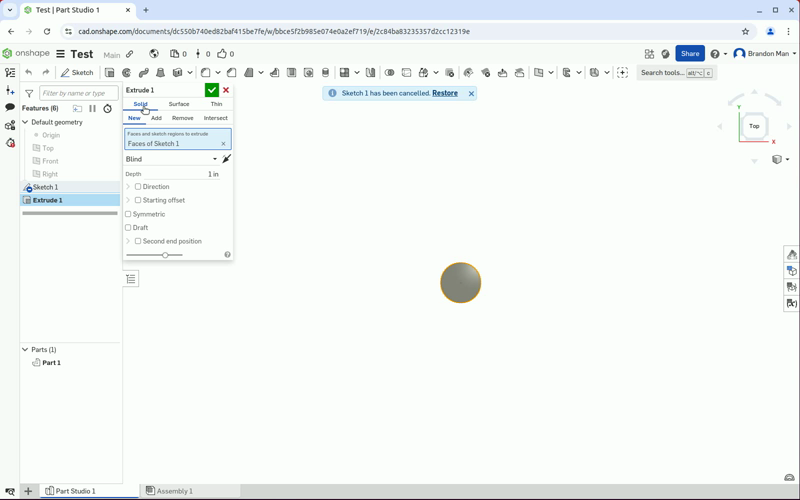
click(143, 106)
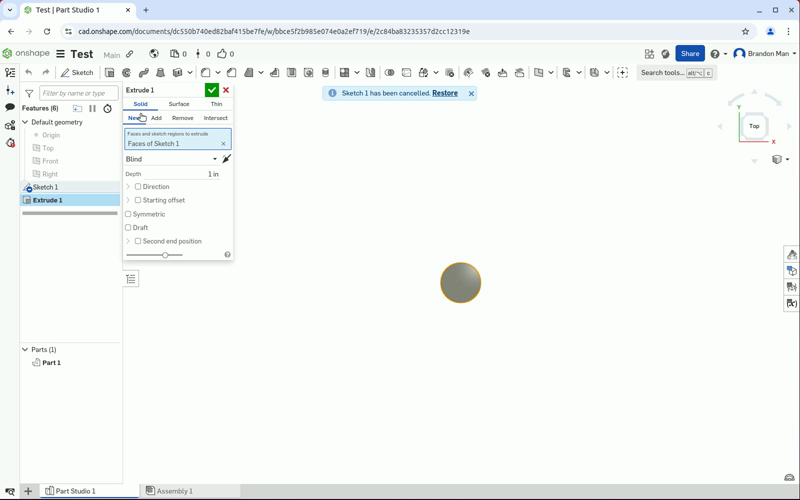
mouse_move(137, 120)
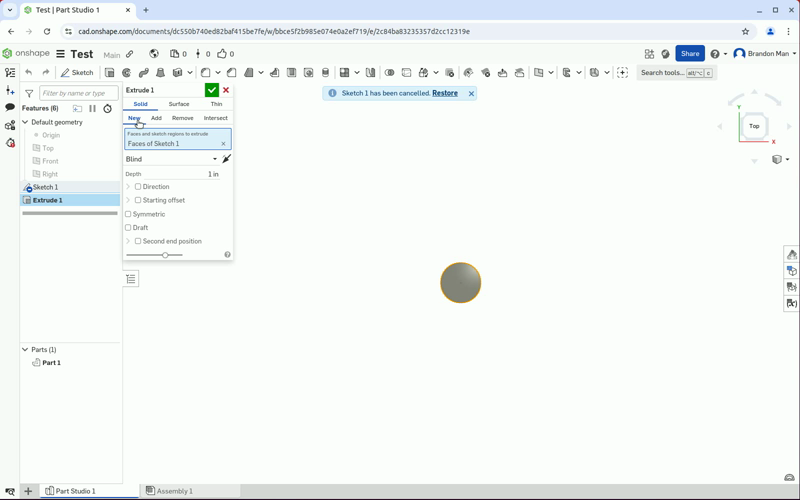
click(137, 120)
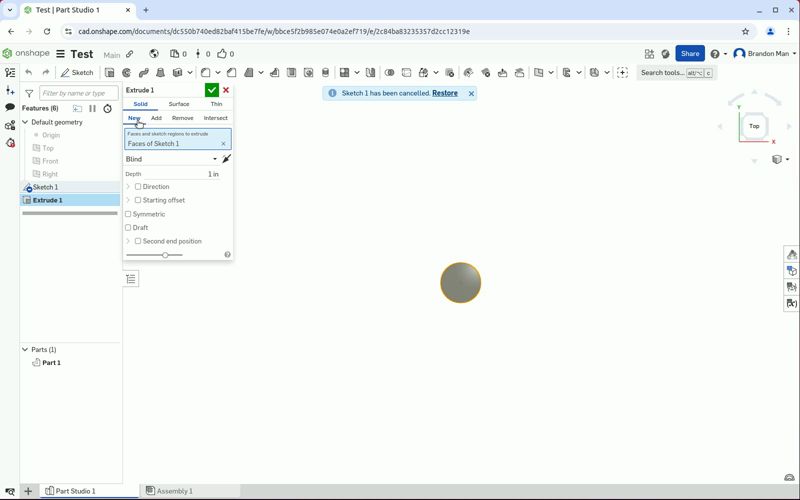
key(tab, 4)
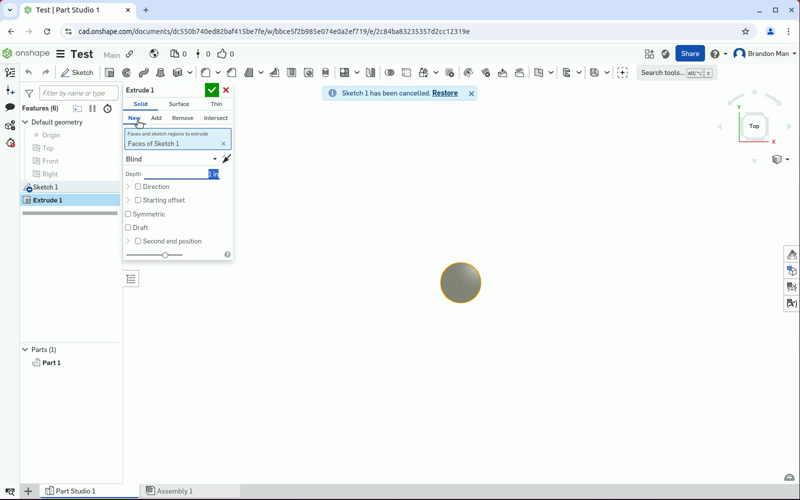
text(11.313)
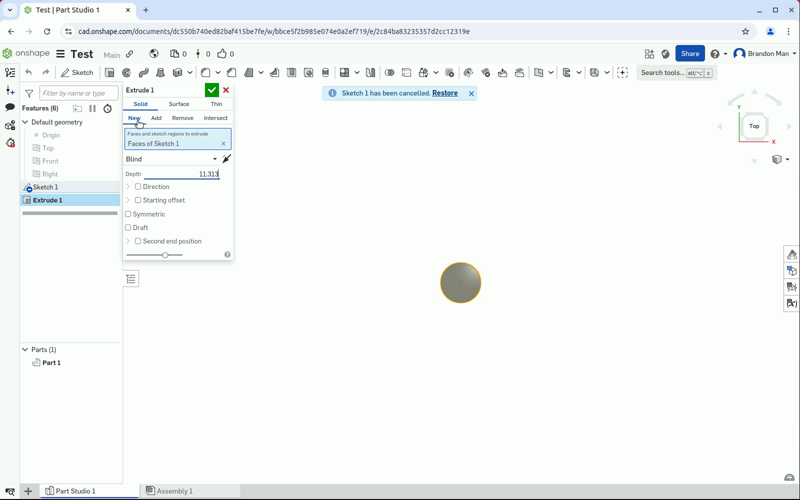
key(enter)
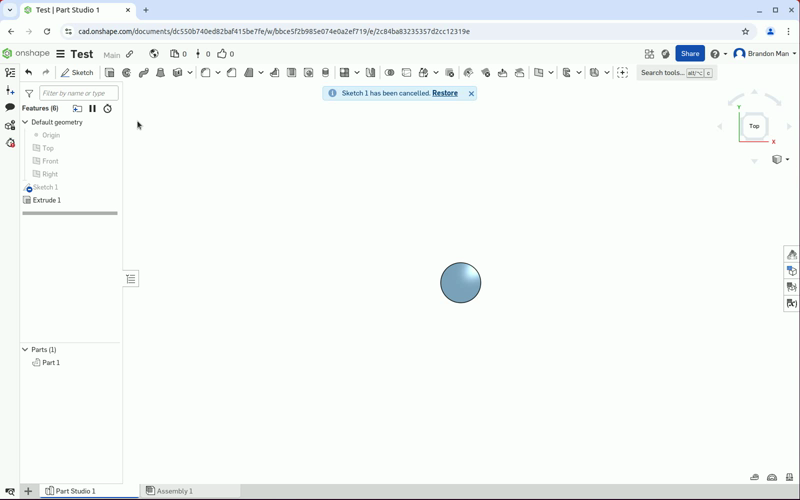
key(shift+h)
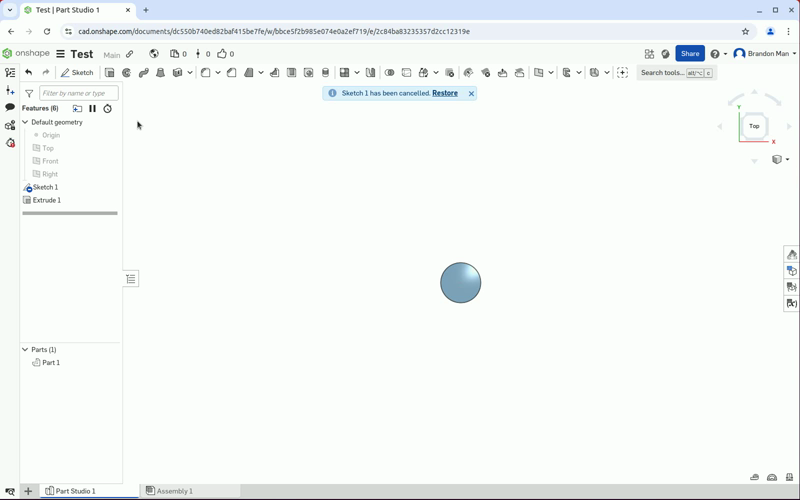
key(shift+h)
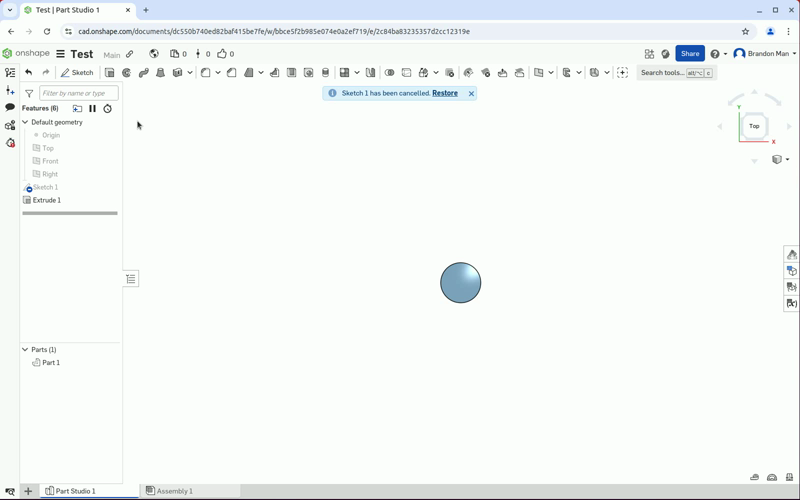
mouse_move(73, 189)
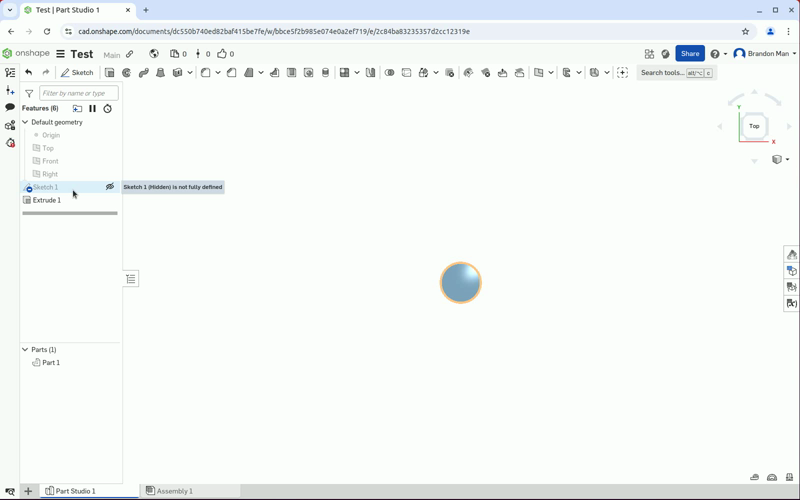
click(73, 189)
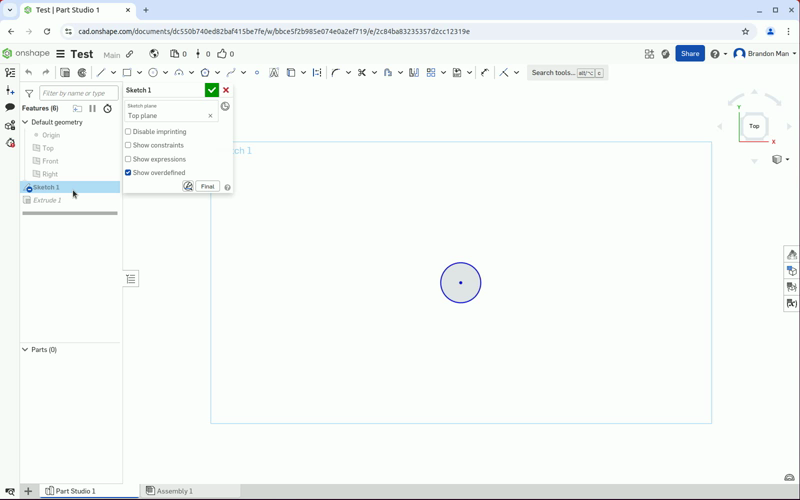
mouse_move(229, 92)
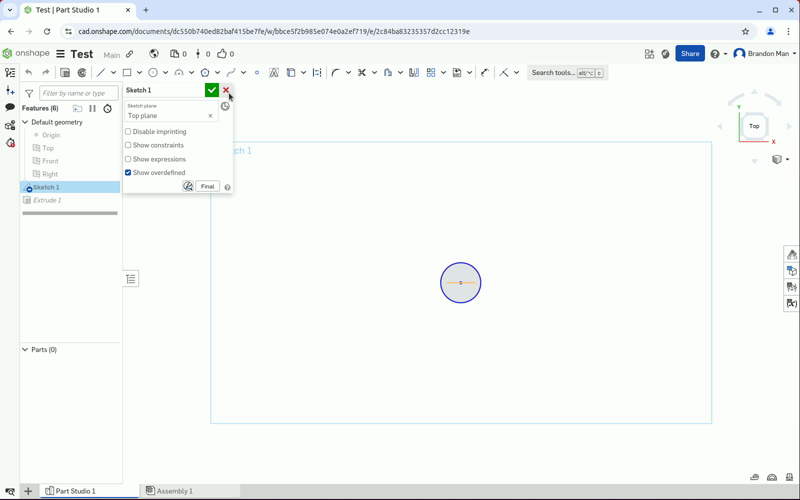
click(229, 92)
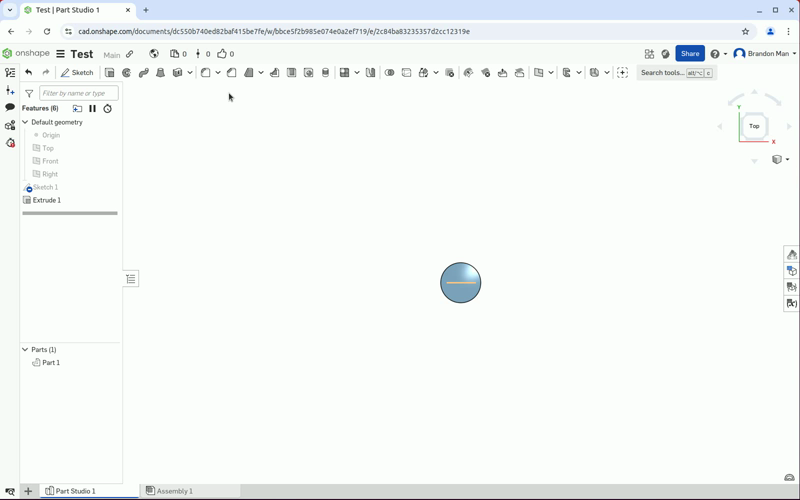
mouse_move(541, 75)
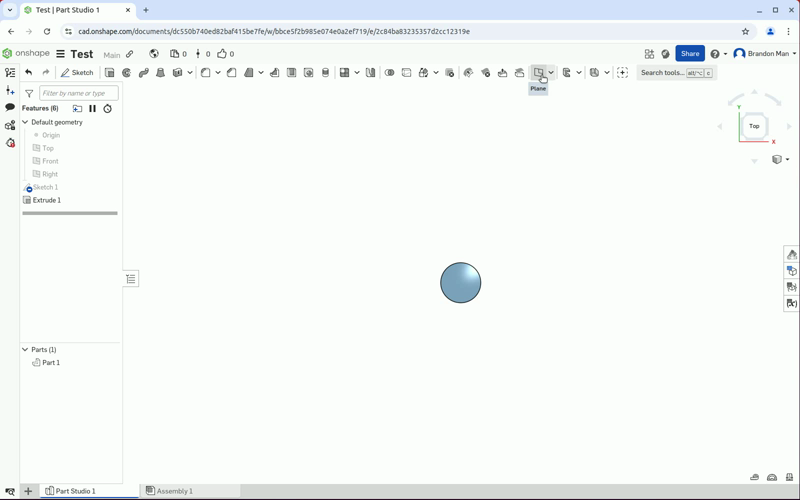
click(541, 75)
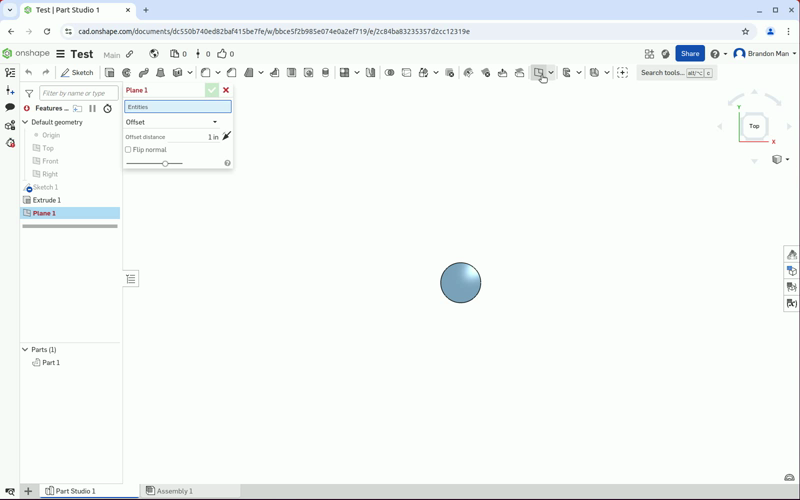
mouse_move(73, 150)
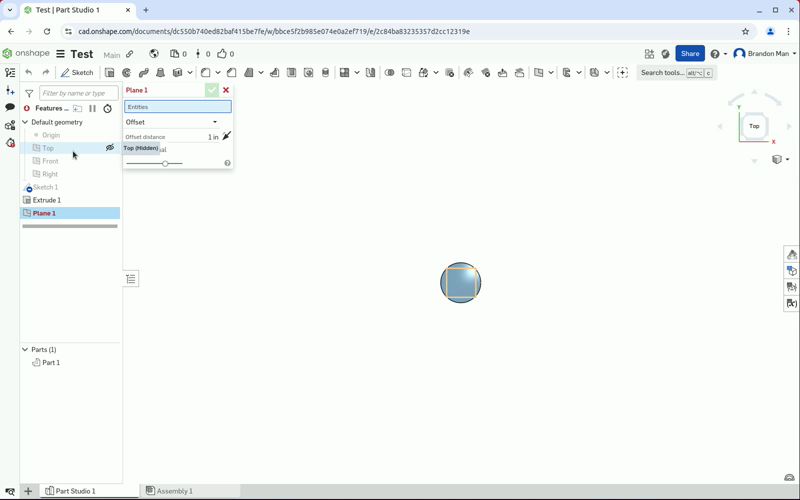
click(73, 150)
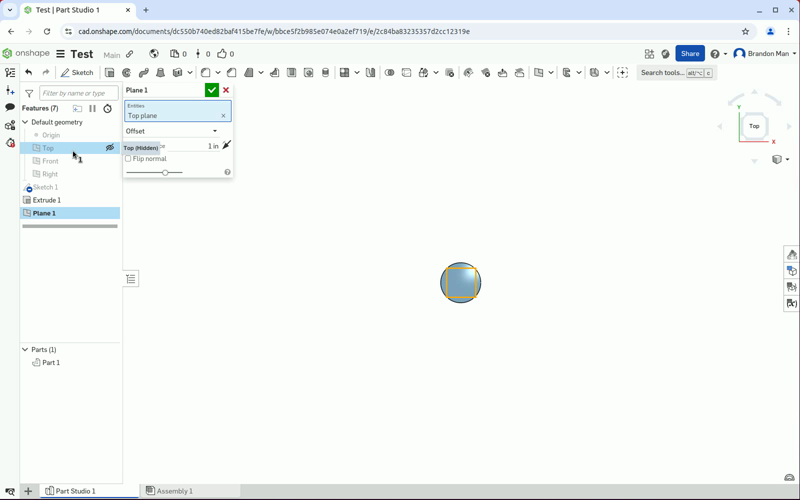
key(tab, 2)
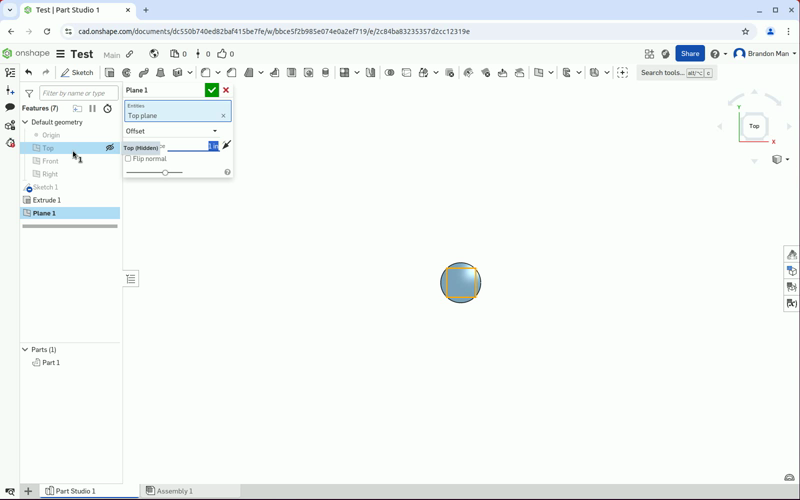
text(11.308)
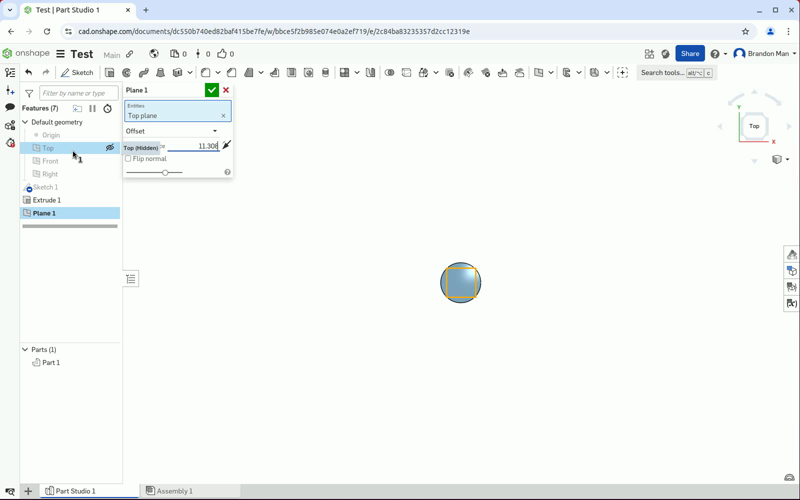
key(enter, 2)
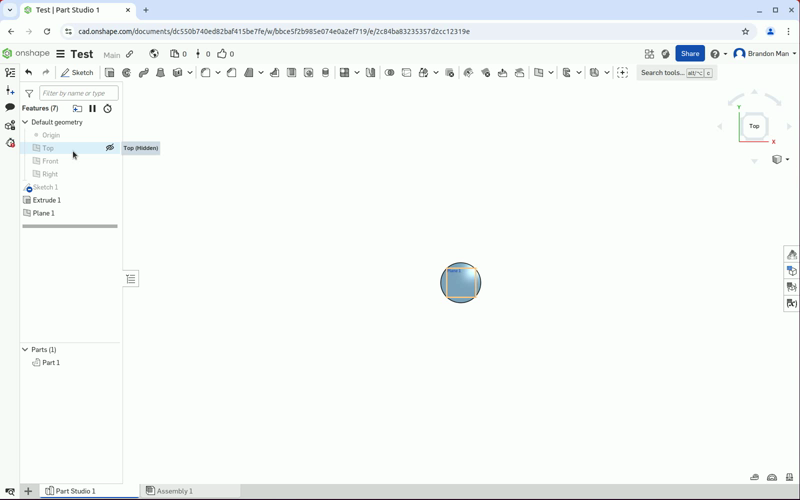
key(shift+s)
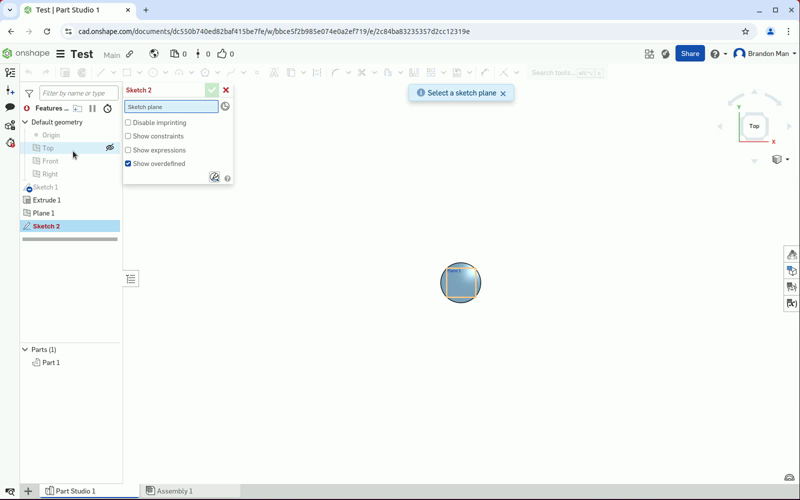
mouse_move(73, 215)
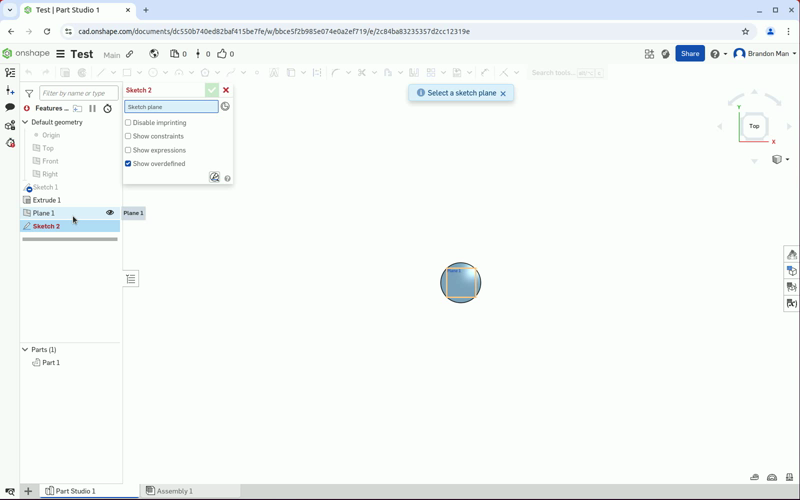
click(73, 215)
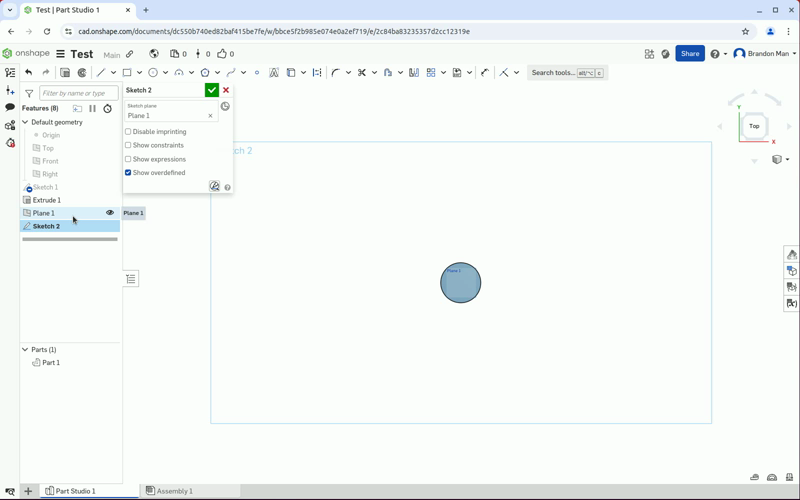
mouse_move(73, 352)
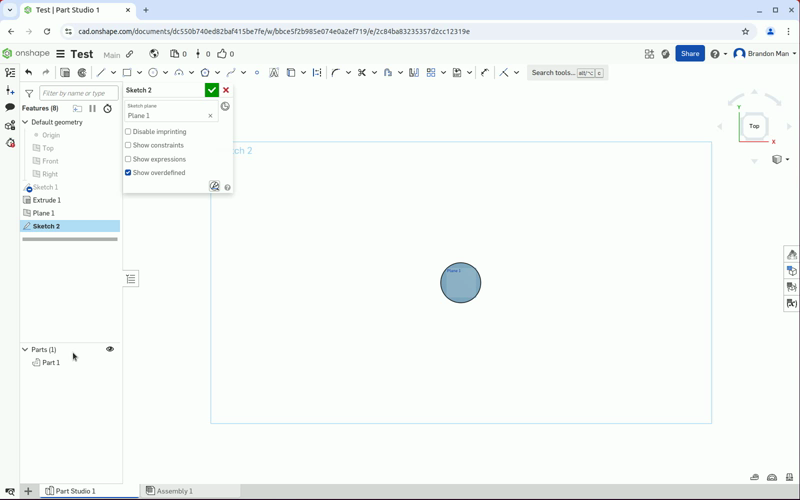
key(y)
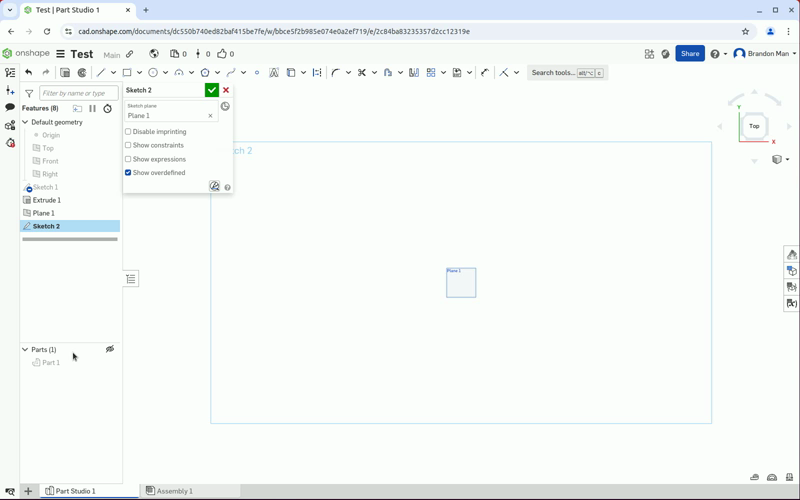
key(c)
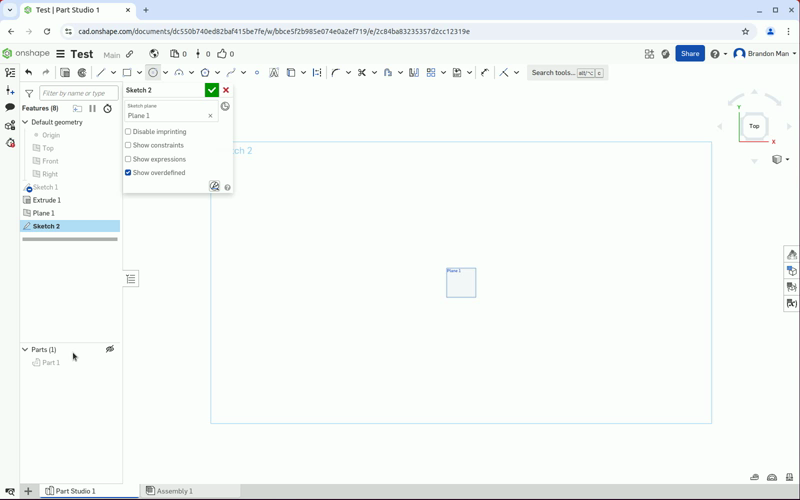
key_down(shift)
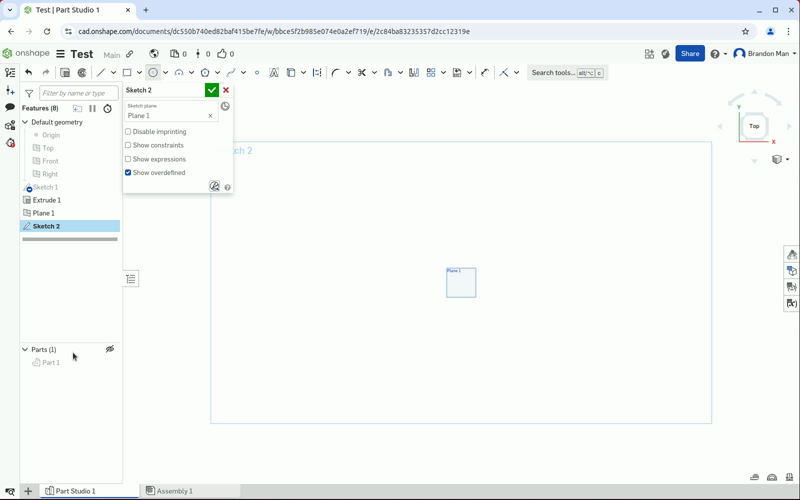
mouse_move(461, 282)
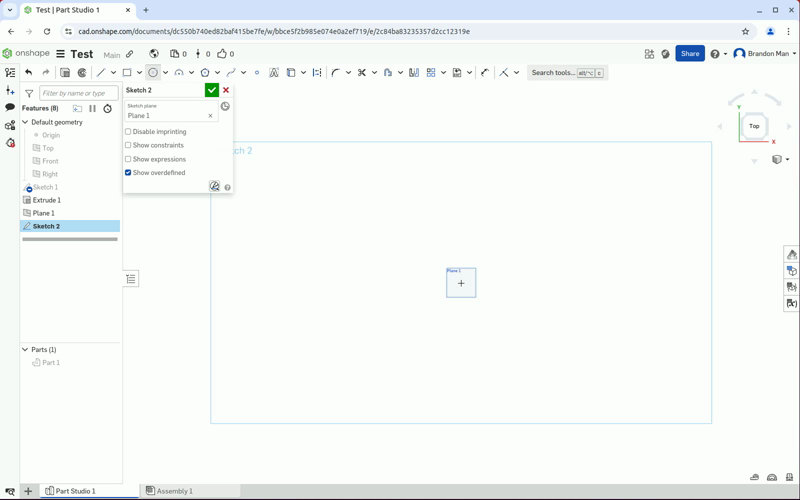
click(461, 282)
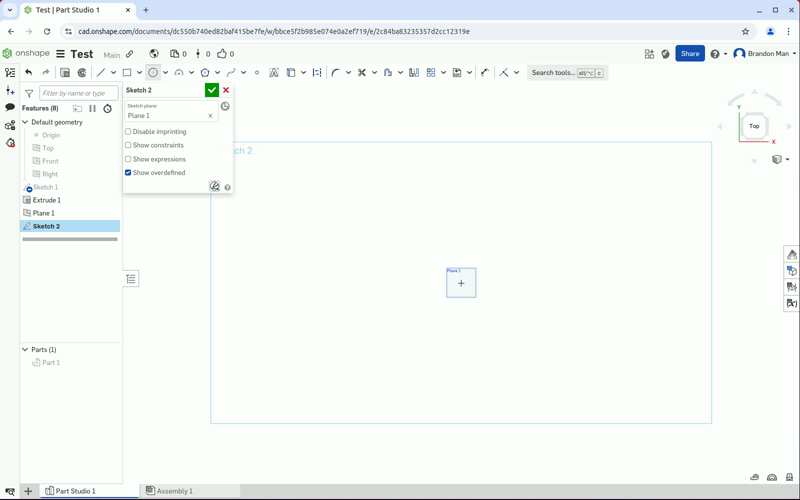
key_up(shift)
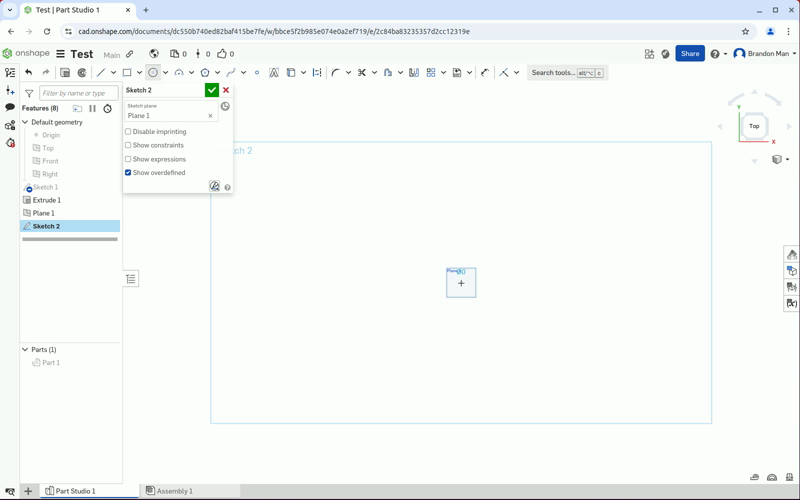
mouse_move(479, 282)
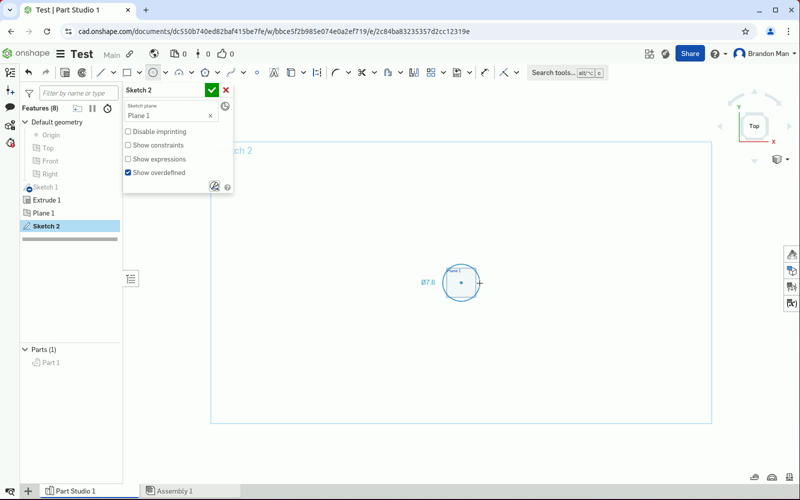
click(479, 282)
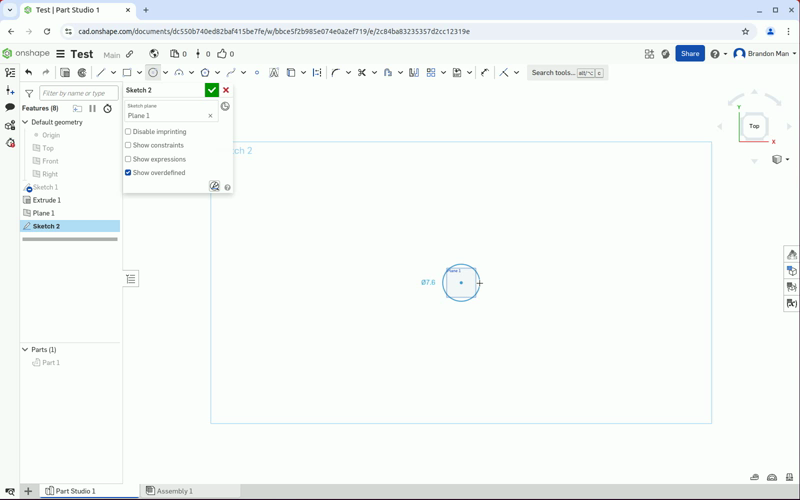
key(esc)
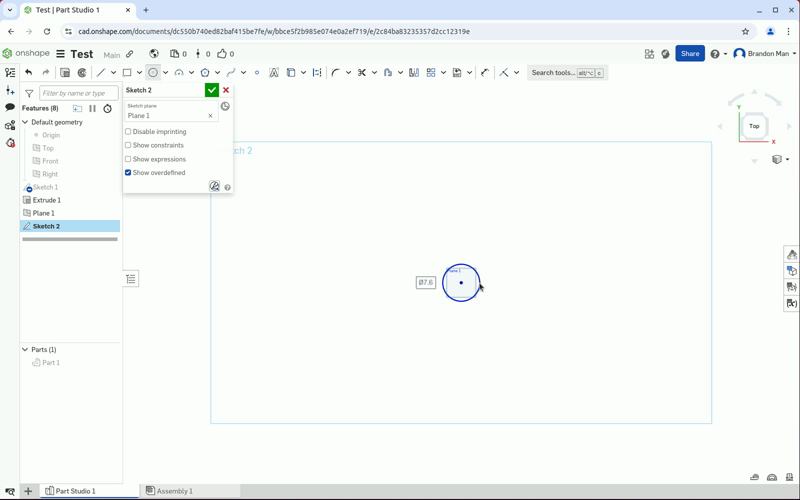
mouse_move(471, 269)
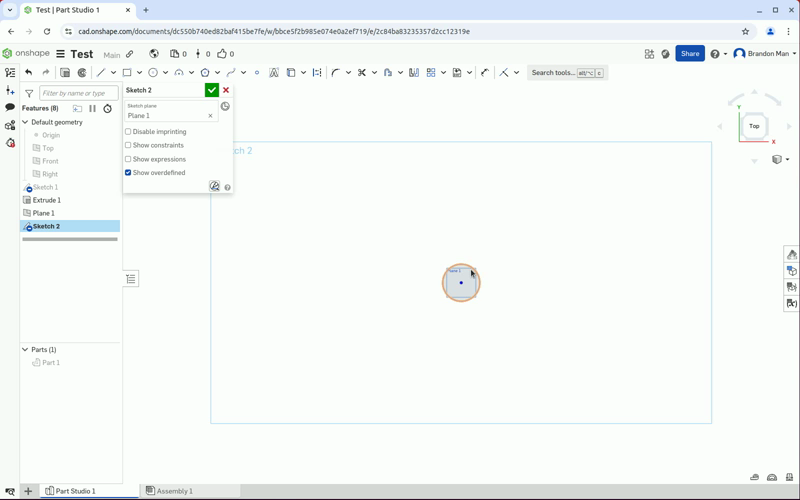
scroll(6)
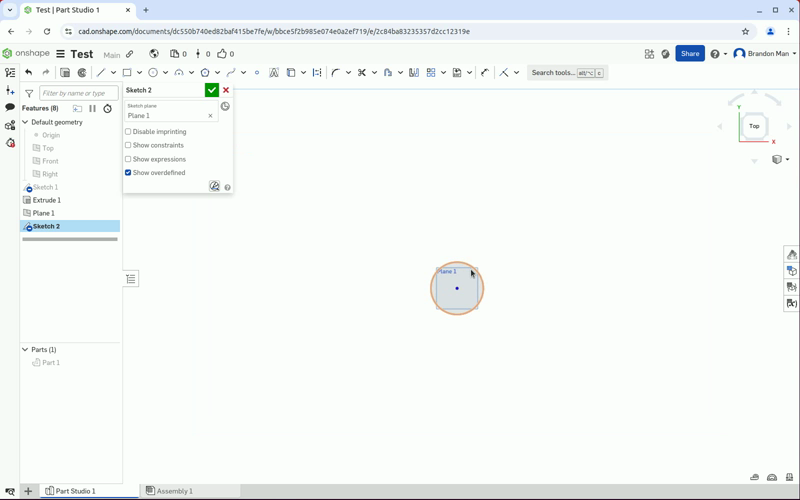
scroll(6)
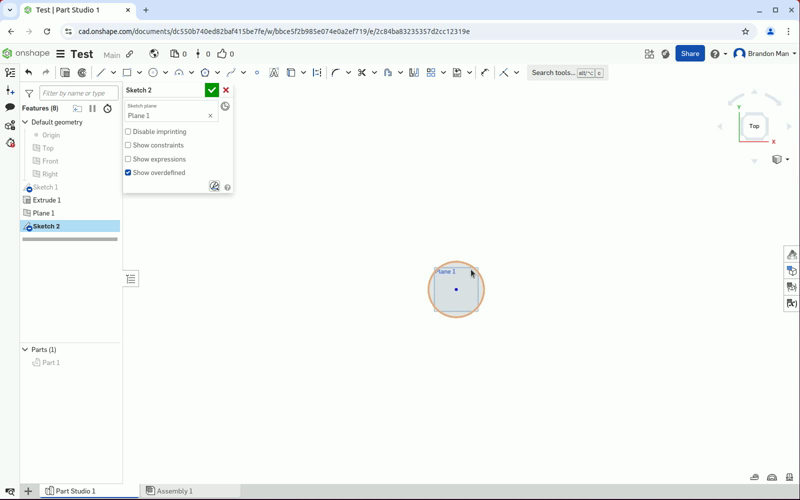
scroll(6)
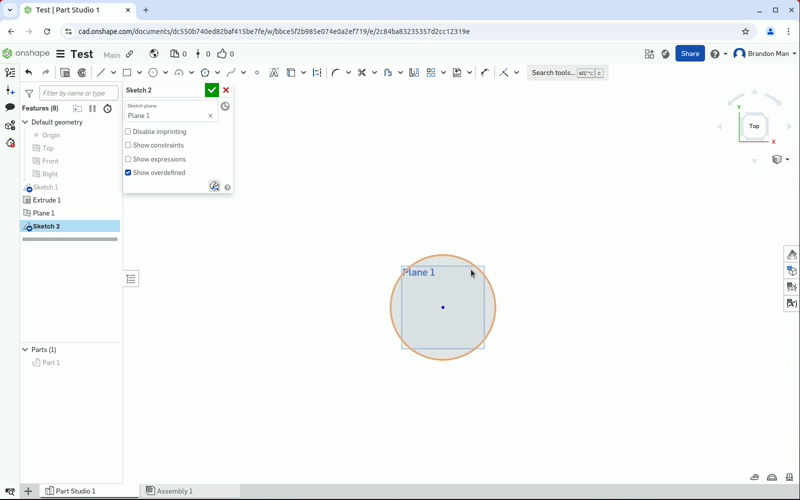
scroll(6)
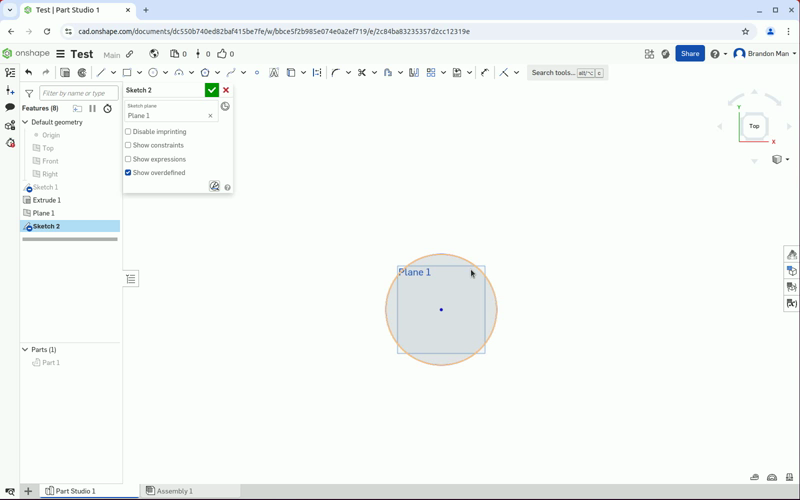
scroll(6)
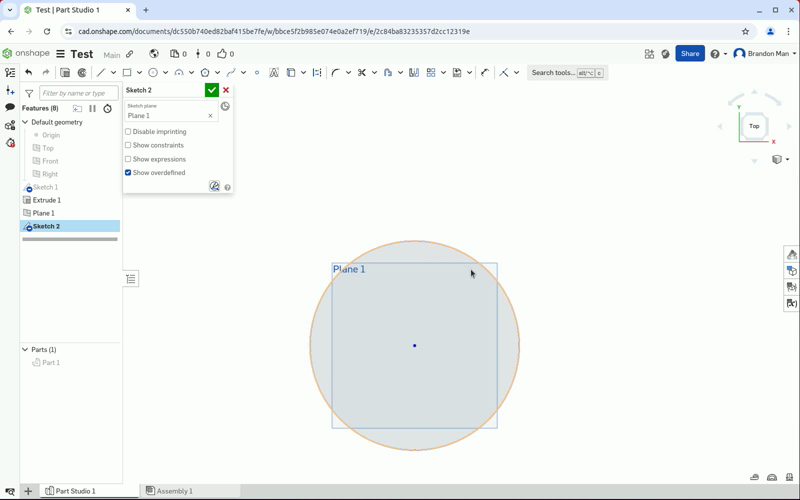
scroll(6)
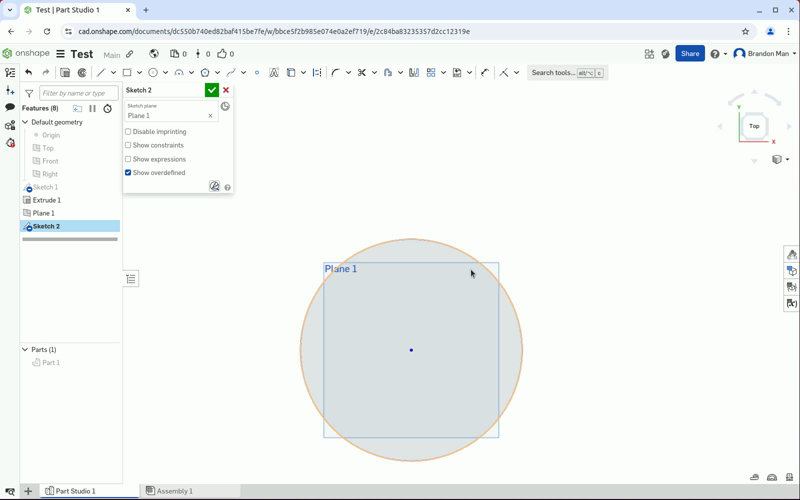
scroll(6)
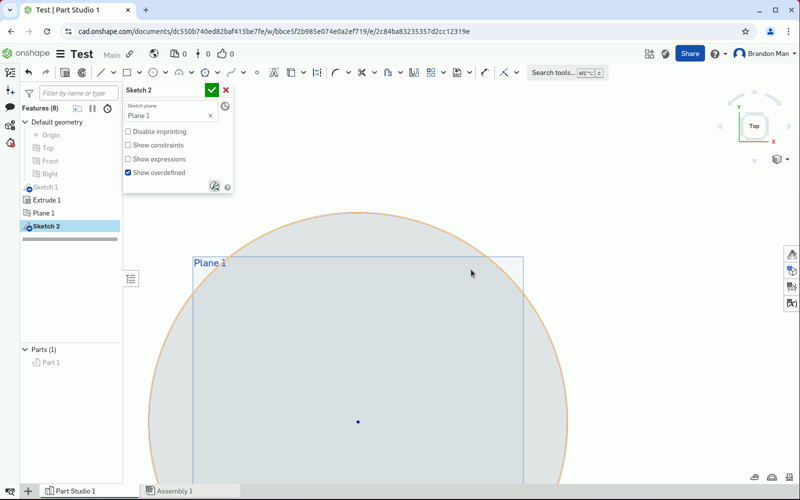
click(471, 269)
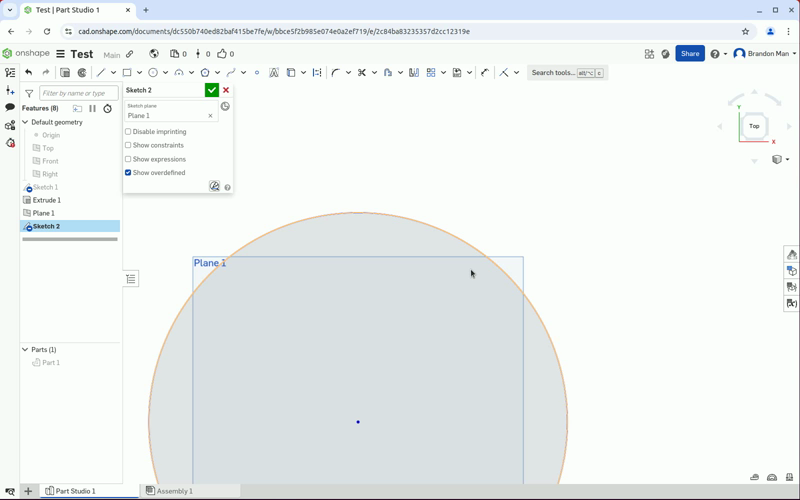
scroll(-6)
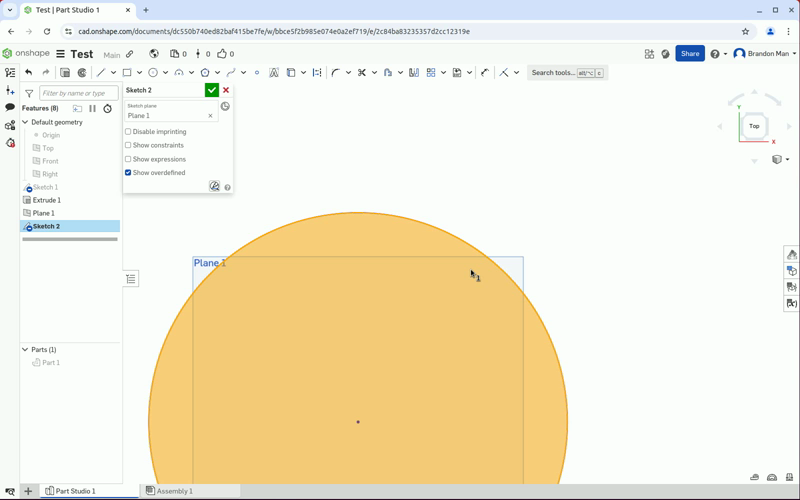
scroll(-6)
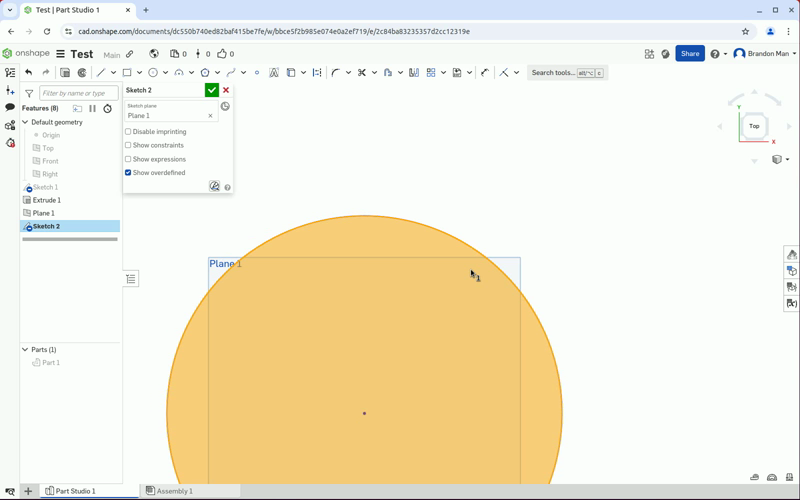
scroll(-6)
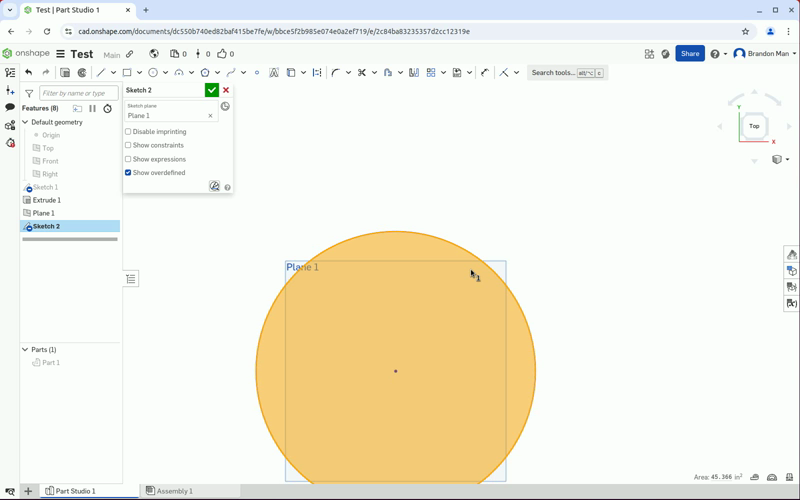
scroll(-6)
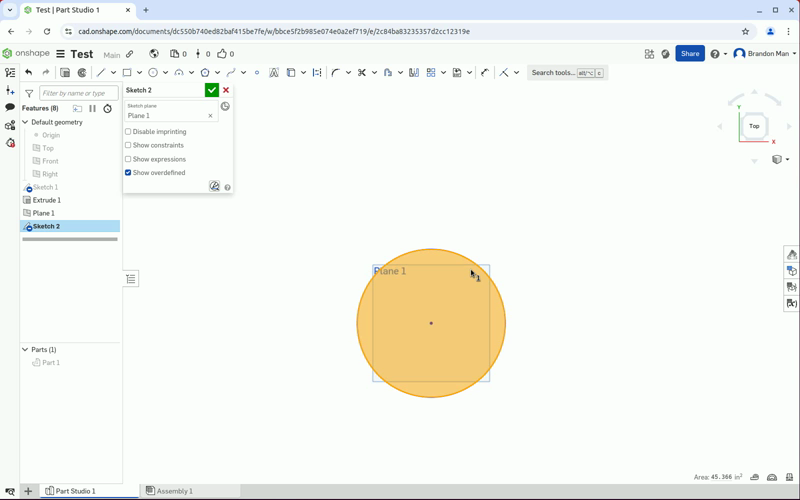
scroll(-6)
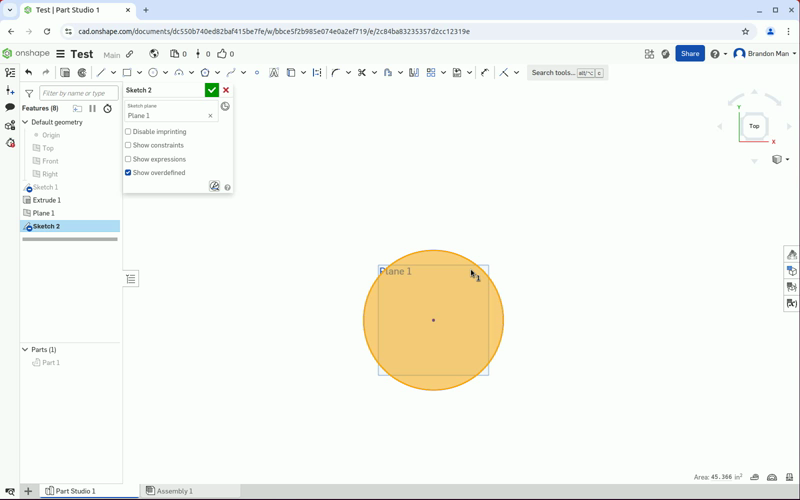
scroll(-6)
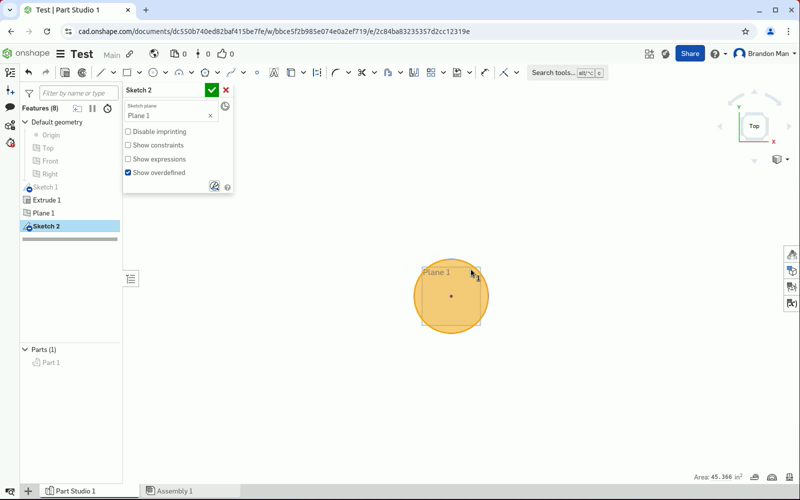
scroll(-6)
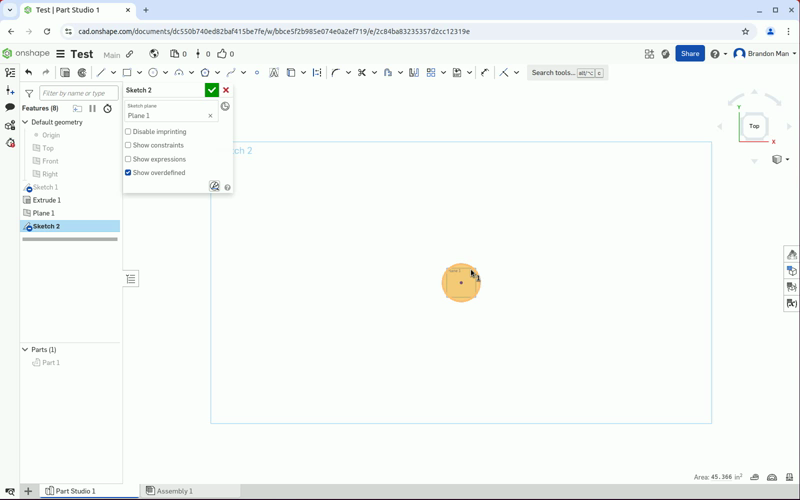
mouse_move(73, 352)
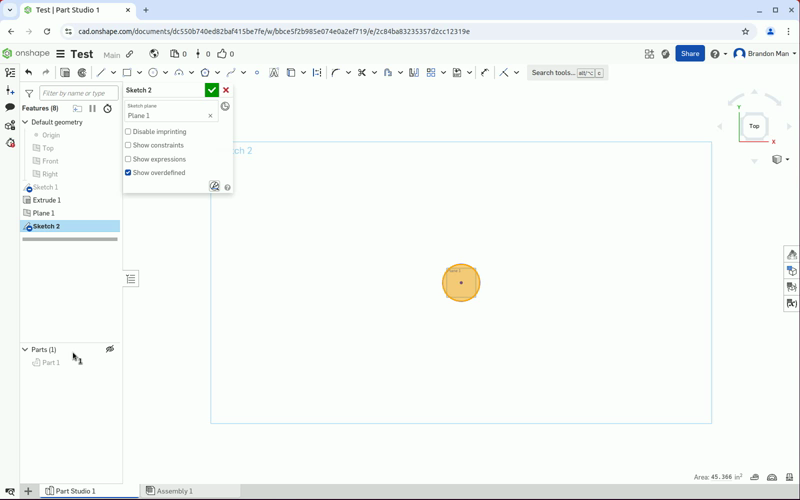
key(shift+y)
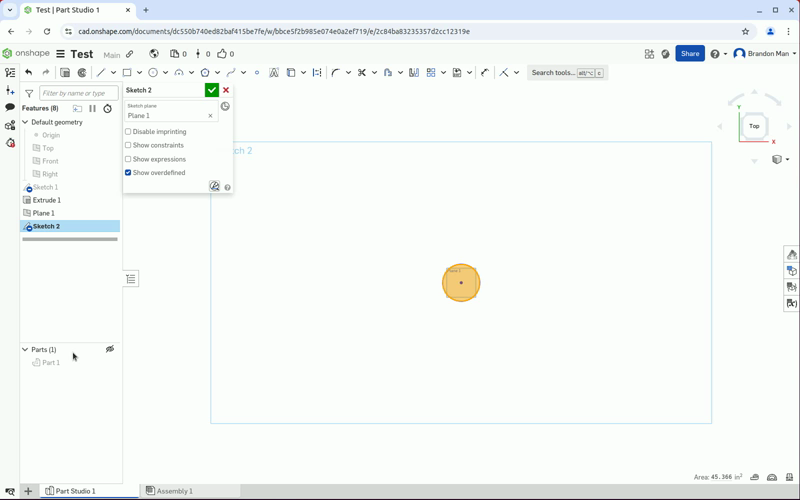
key(shift+e)
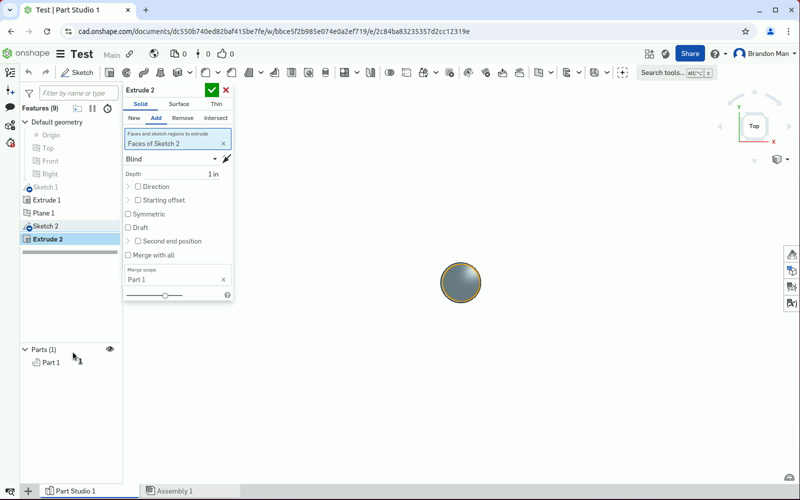
mouse_move(143, 106)
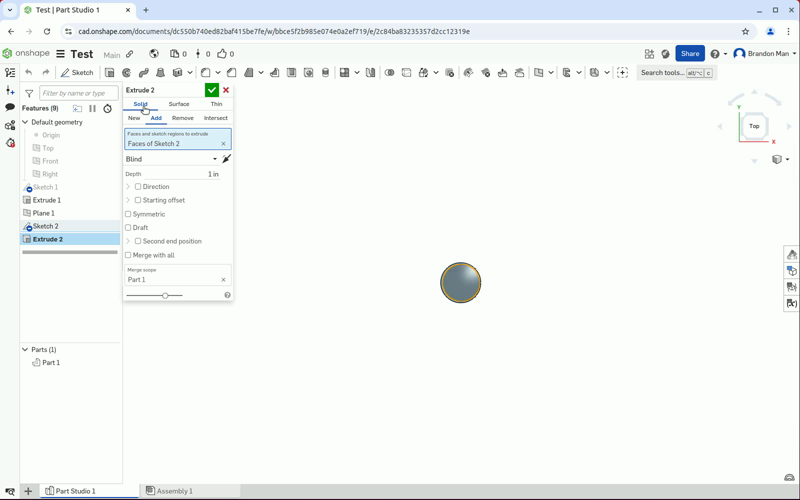
click(143, 106)
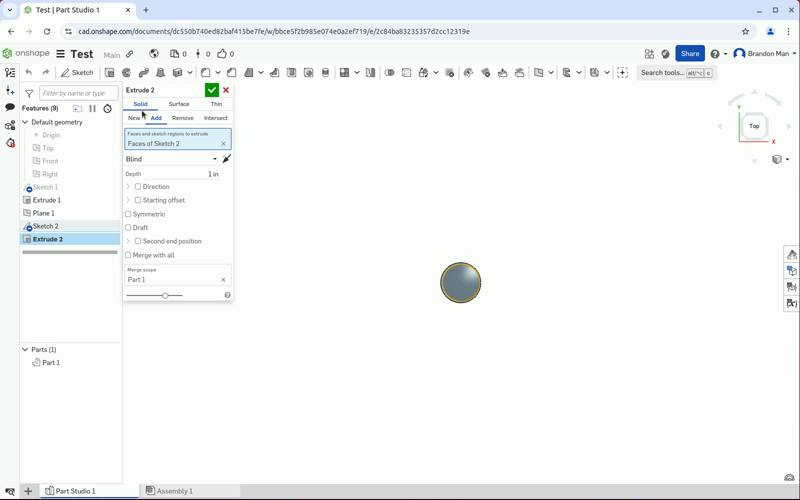
mouse_move(137, 120)
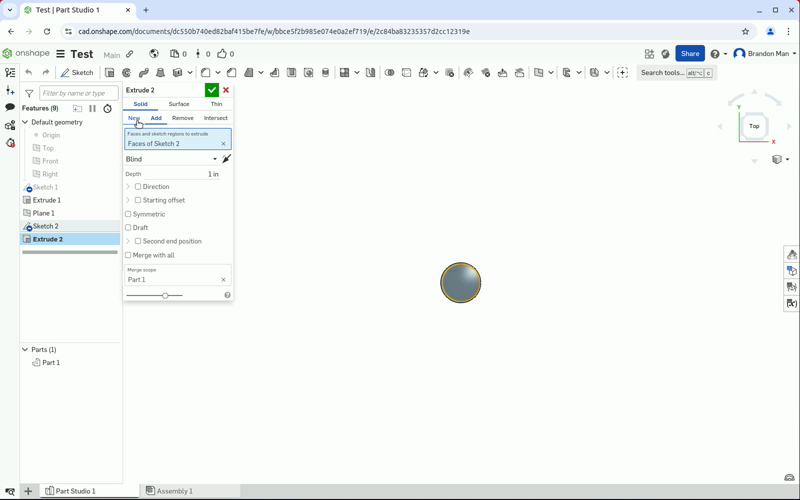
click(137, 120)
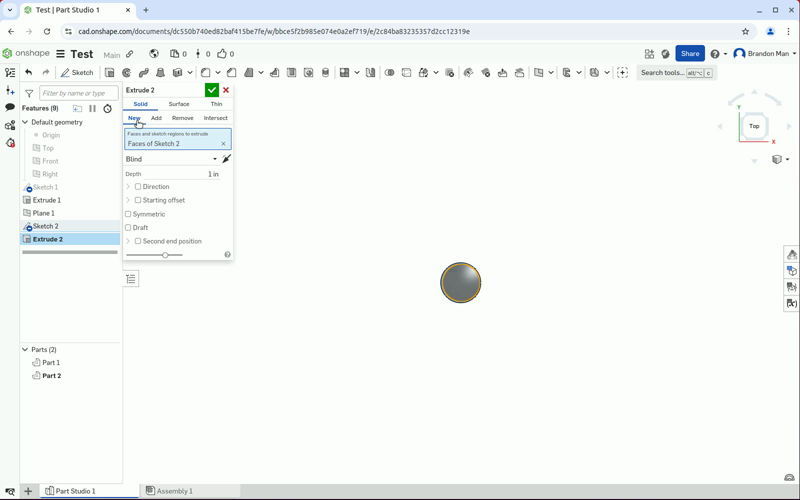
key(tab, 4)
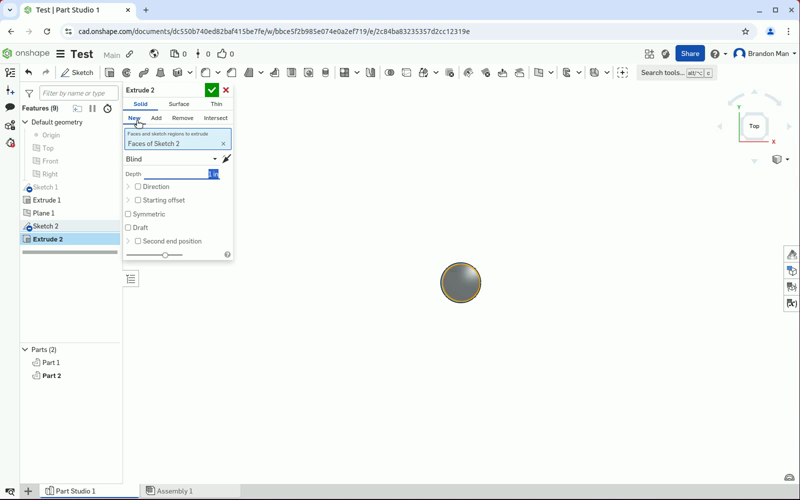
text(7.943)
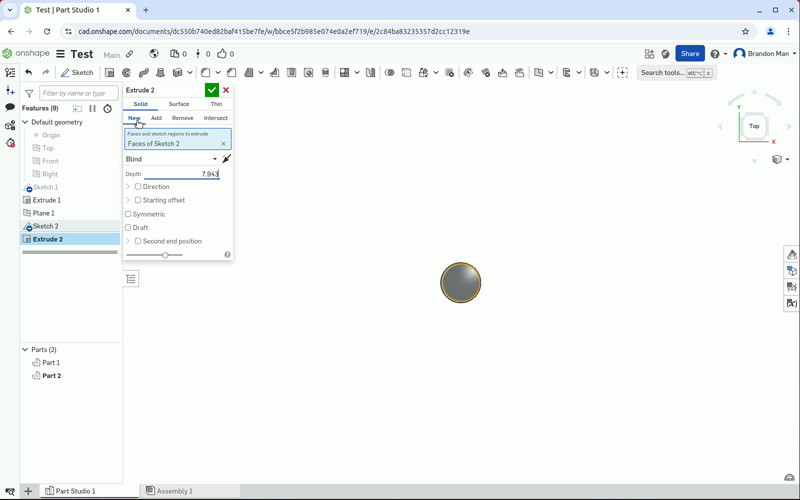
key(enter)
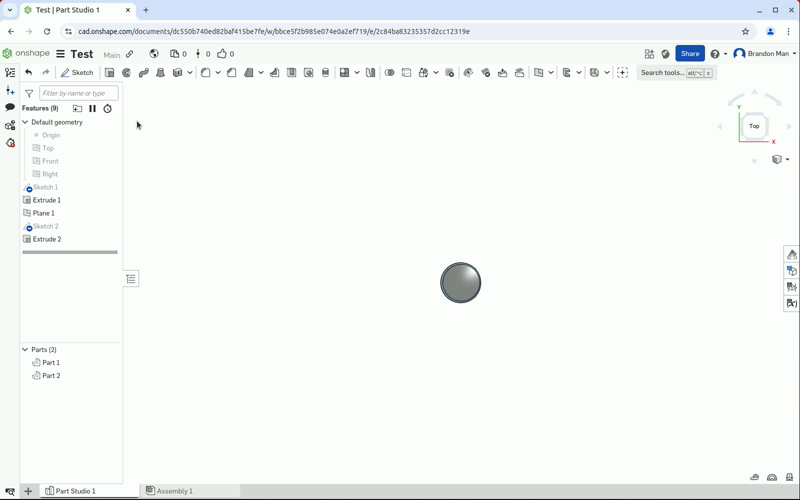
key(shift+h)
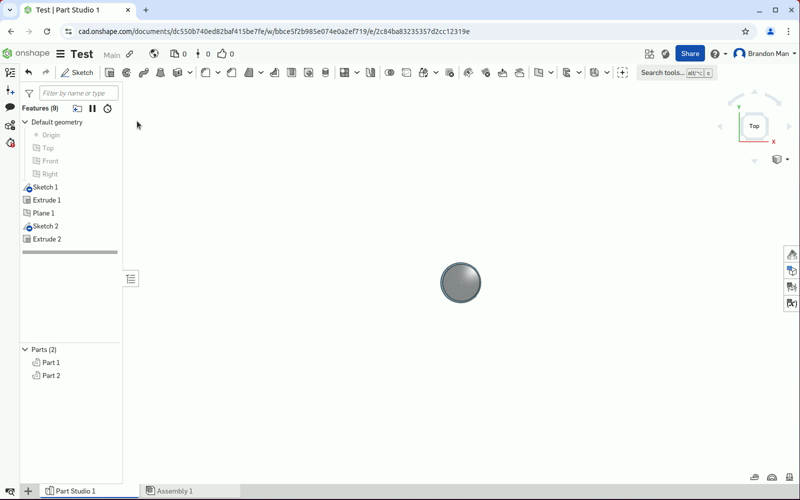
key(shift+h)
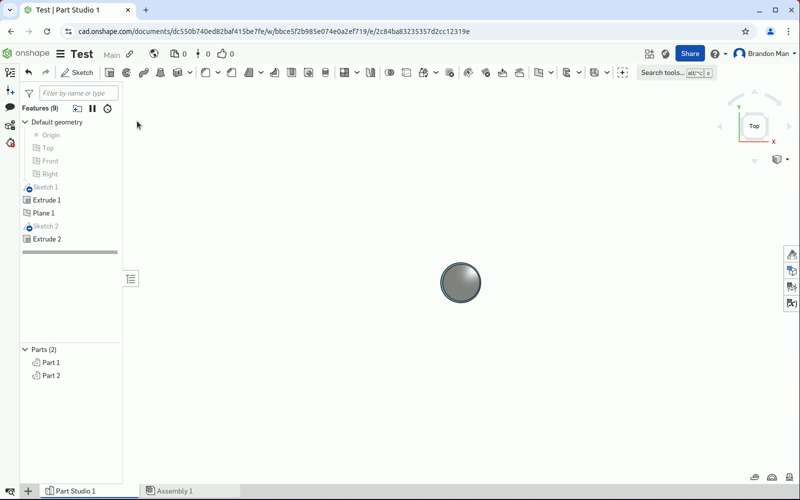
mouse_move(73, 189)
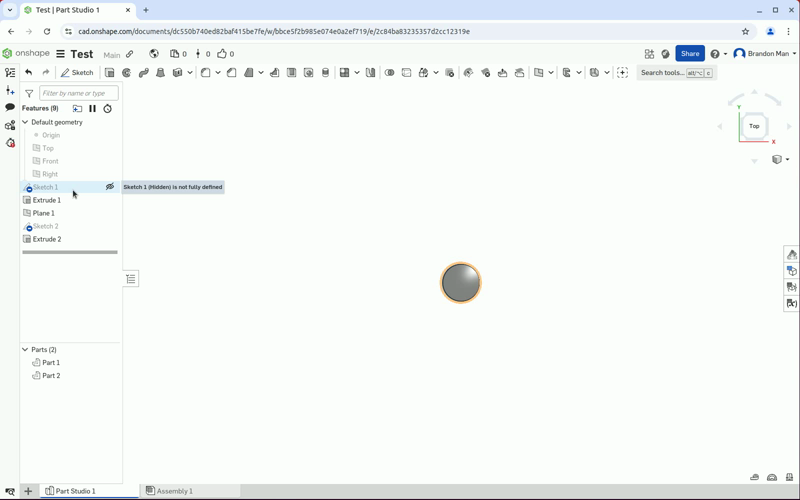
click(73, 189)
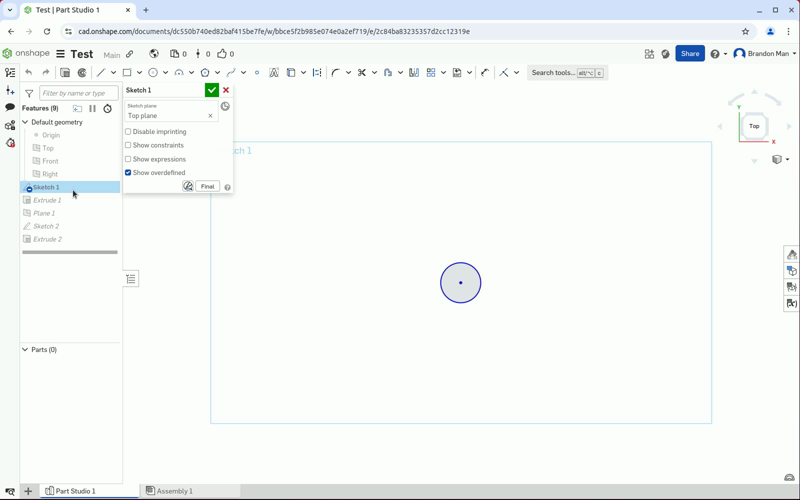
mouse_move(229, 92)
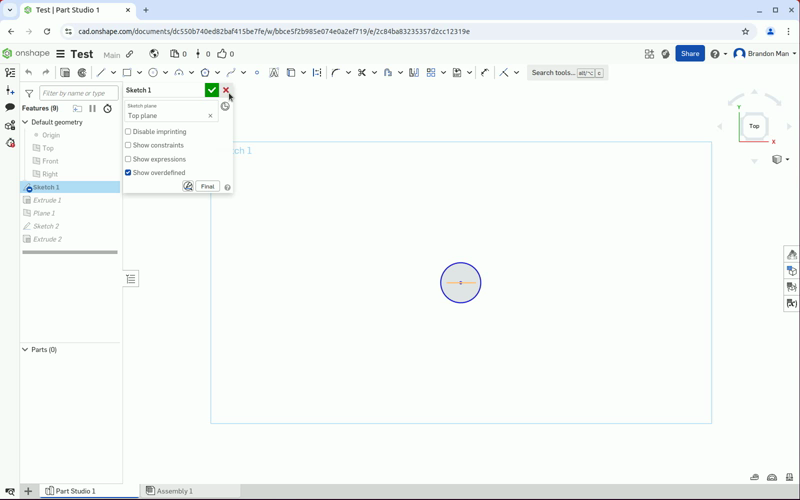
click(229, 92)
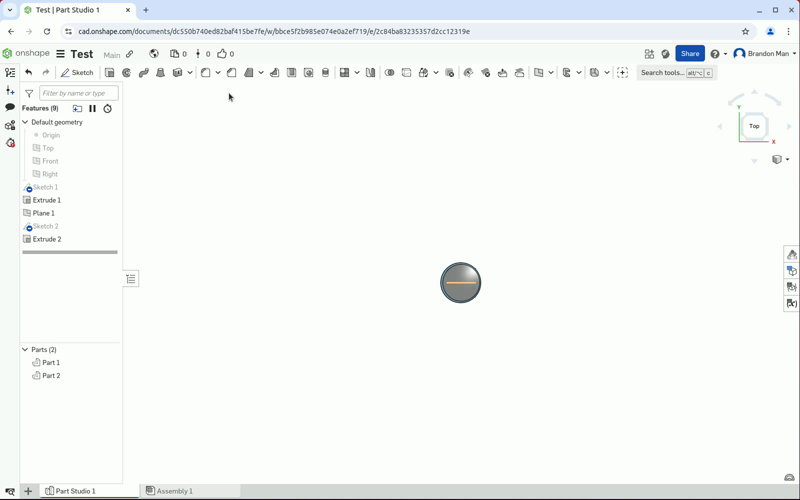
mouse_move(541, 75)
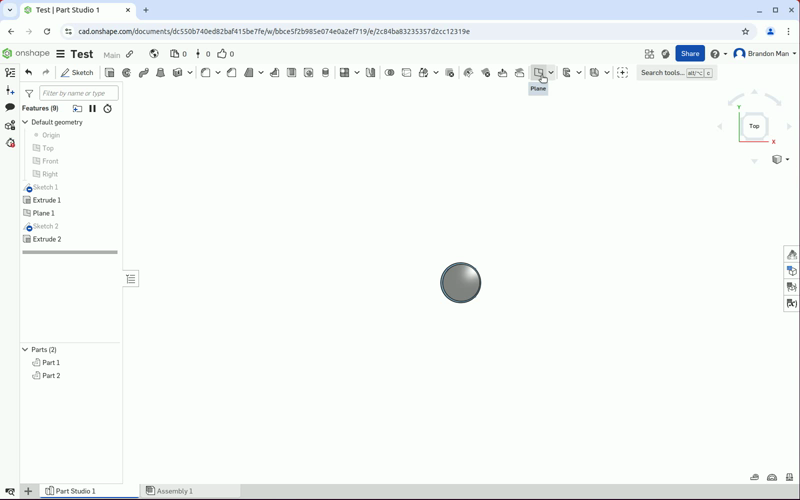
click(541, 75)
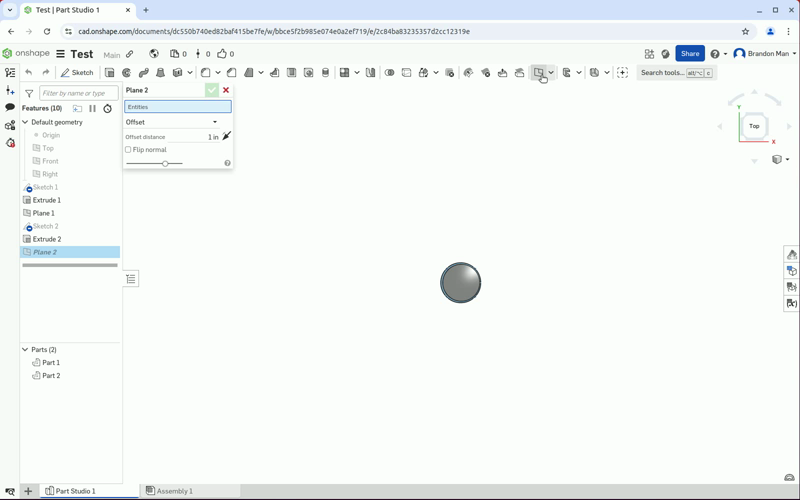
mouse_move(73, 150)
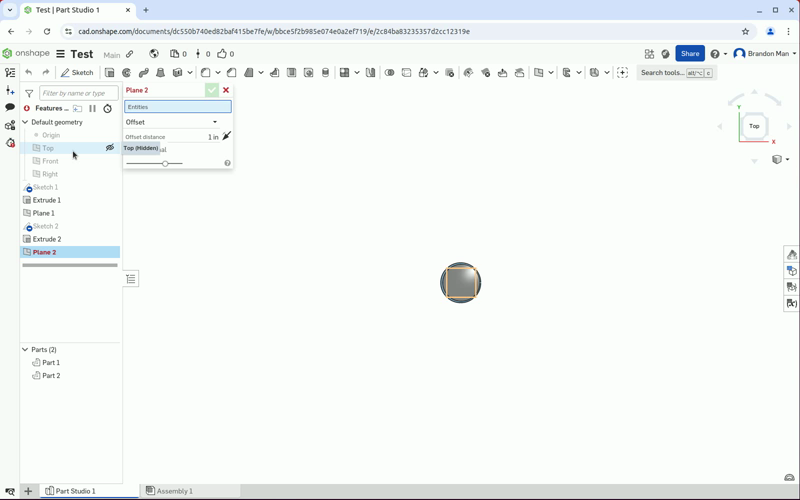
click(73, 150)
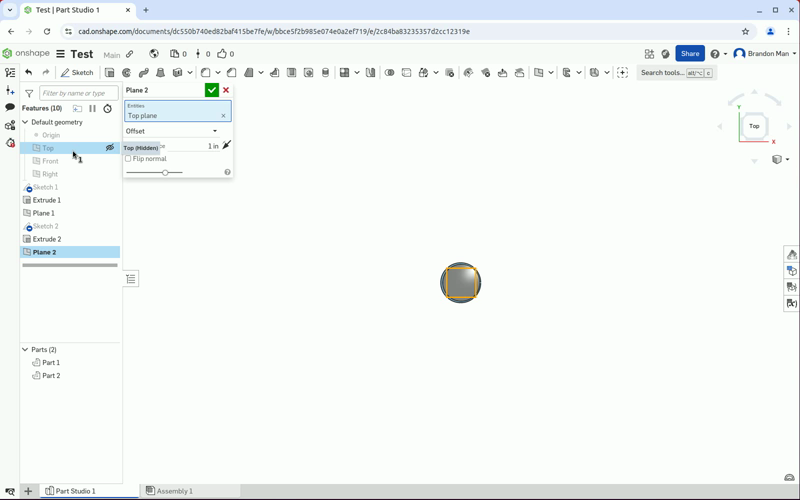
key(tab, 2)
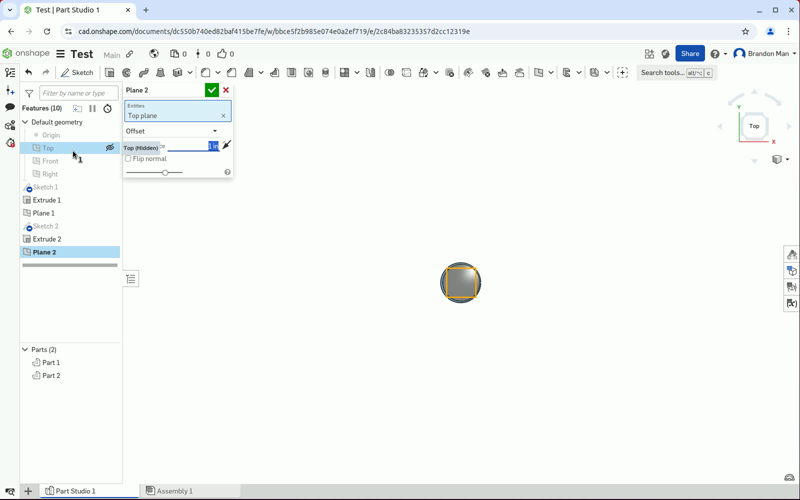
text(19.257)
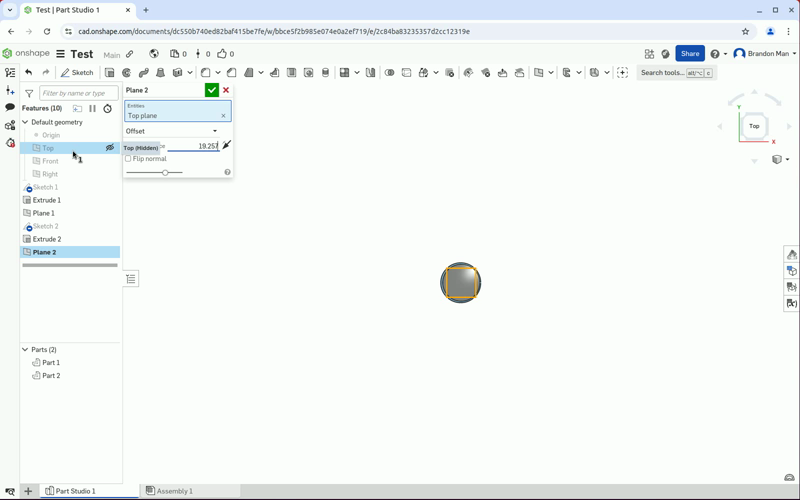
key(enter, 2)
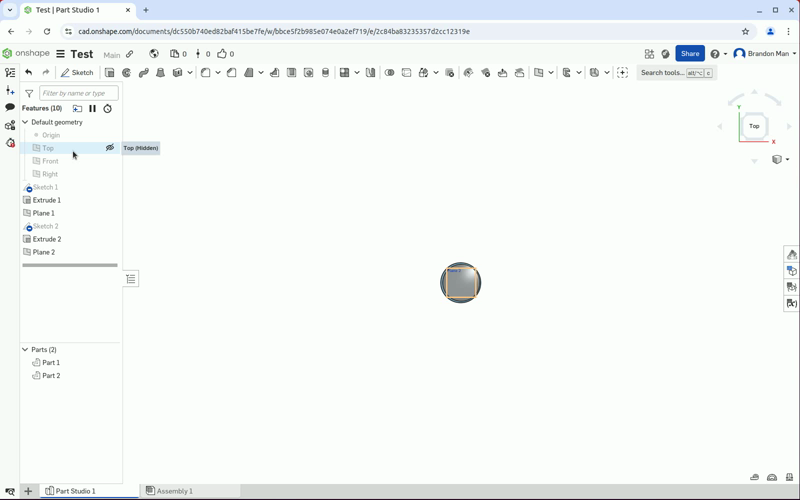
key(shift+s)
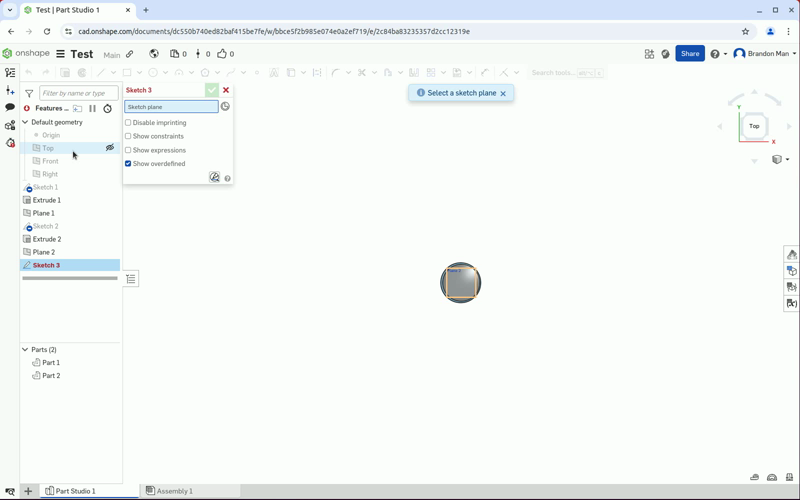
mouse_move(73, 254)
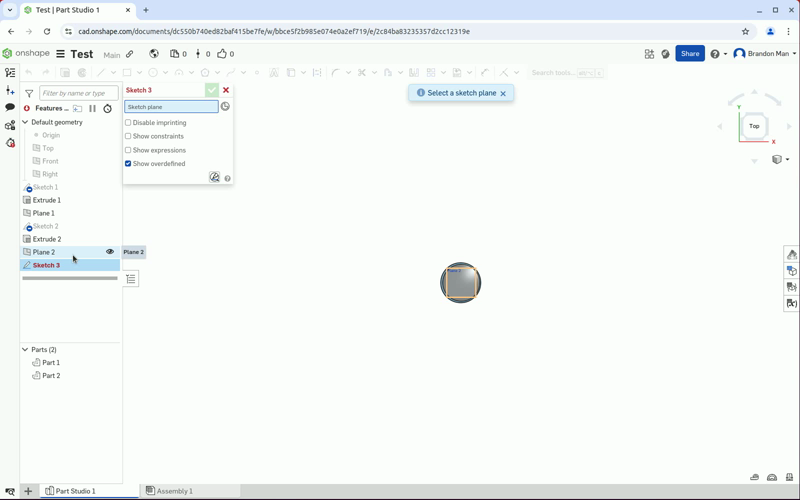
click(73, 254)
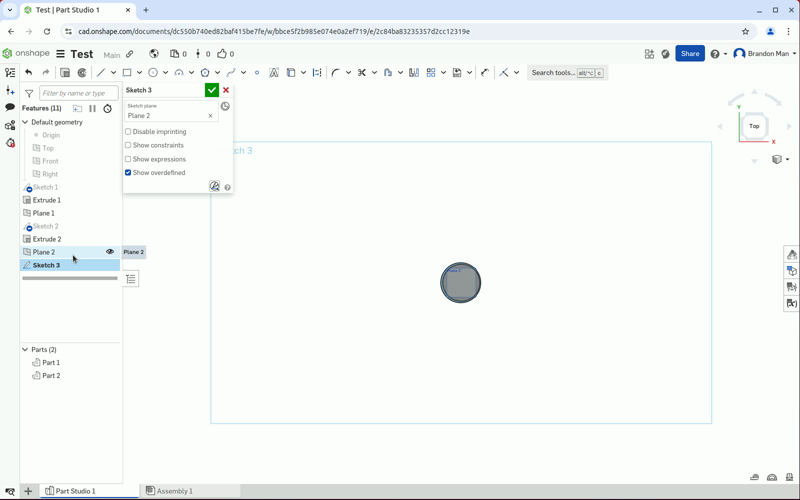
mouse_move(73, 352)
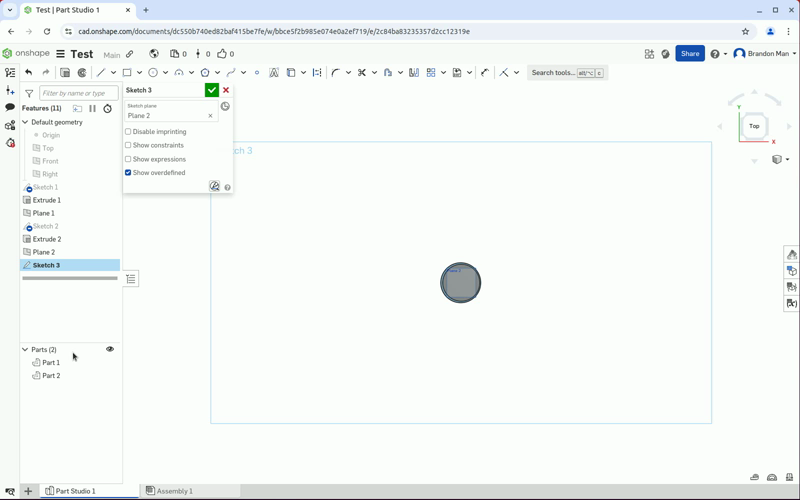
key(y)
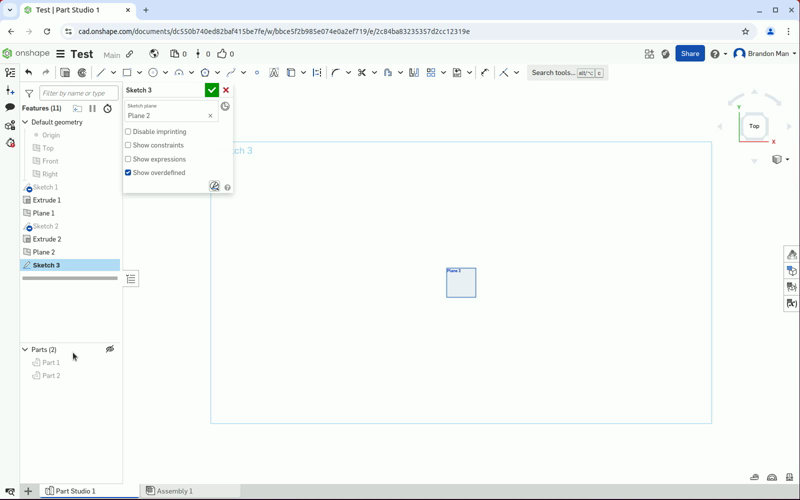
key(c)
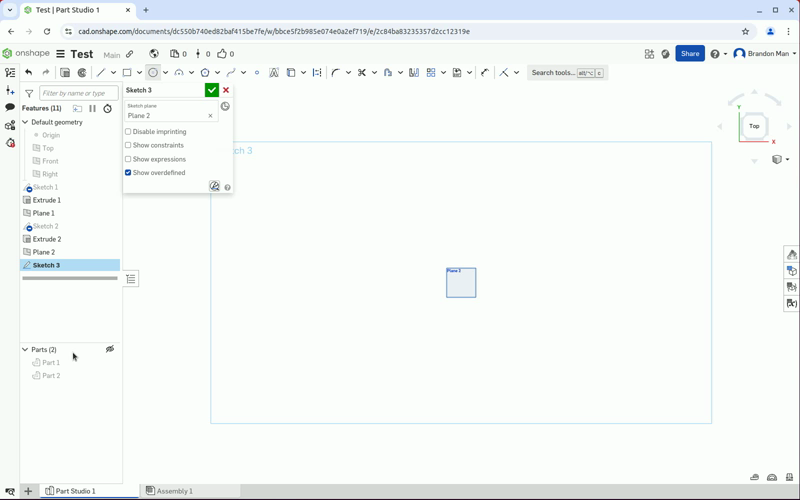
key_down(shift)
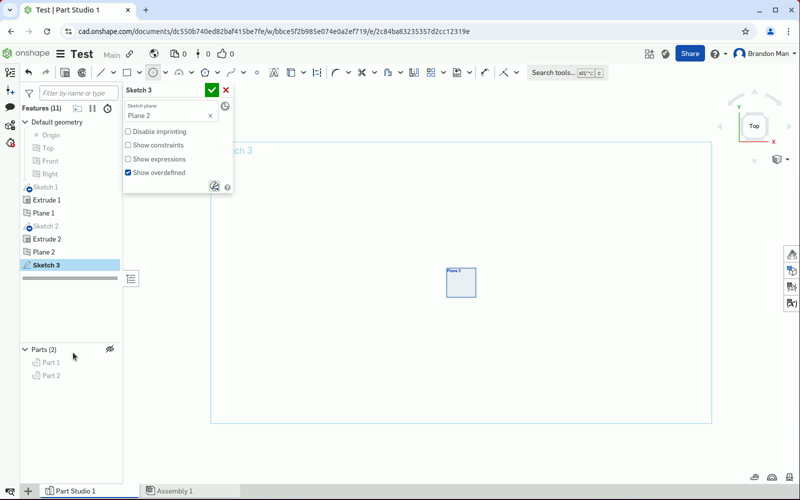
mouse_move(461, 282)
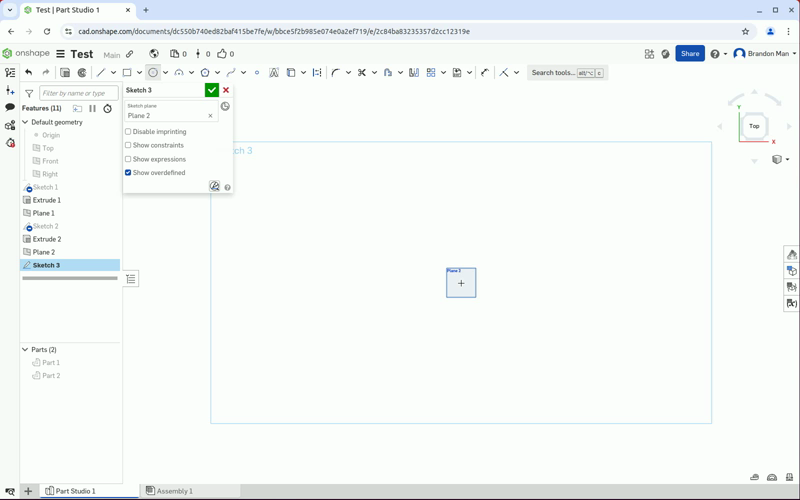
click(461, 282)
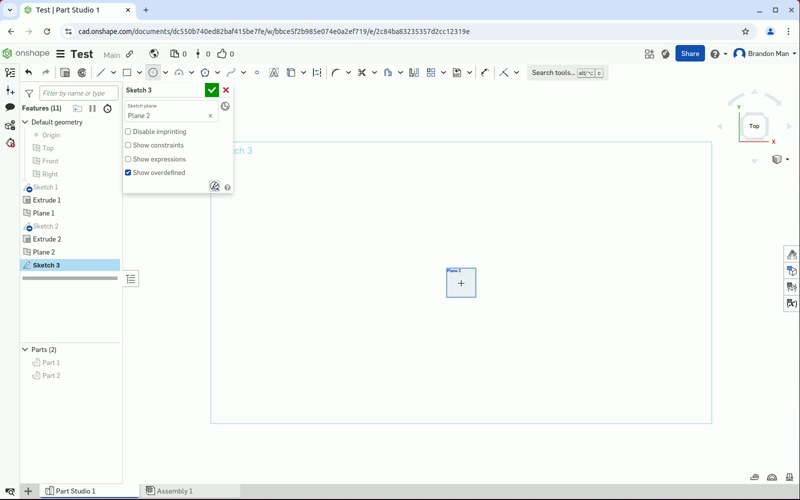
key_up(shift)
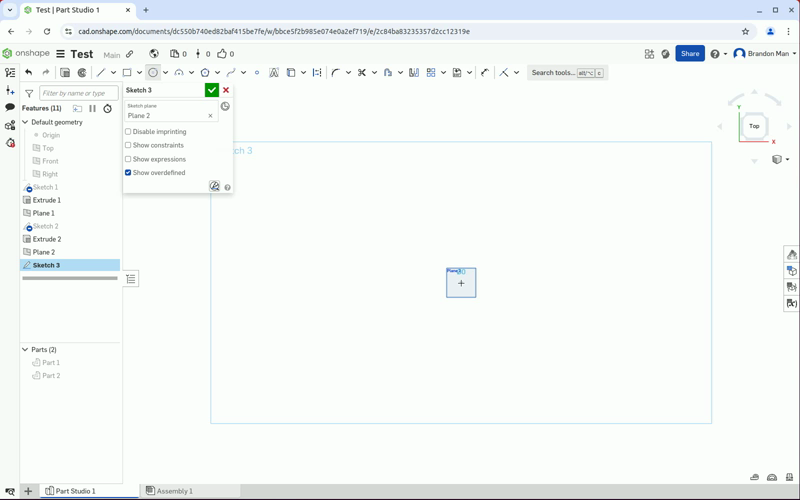
mouse_move(477, 282)
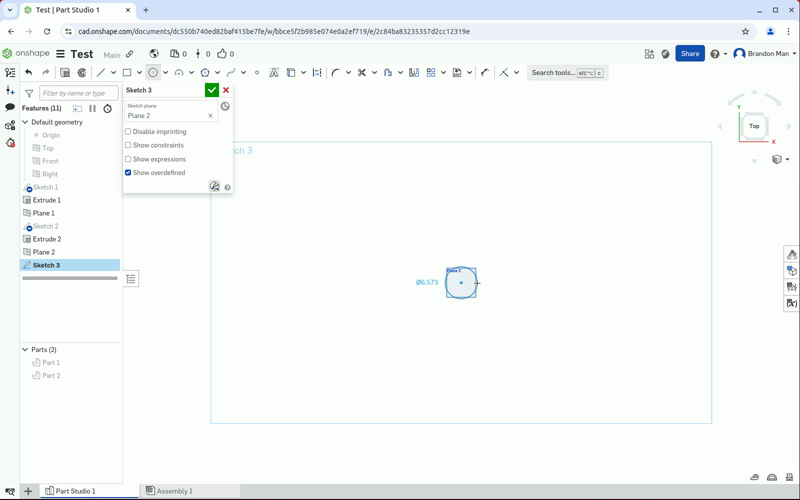
click(477, 282)
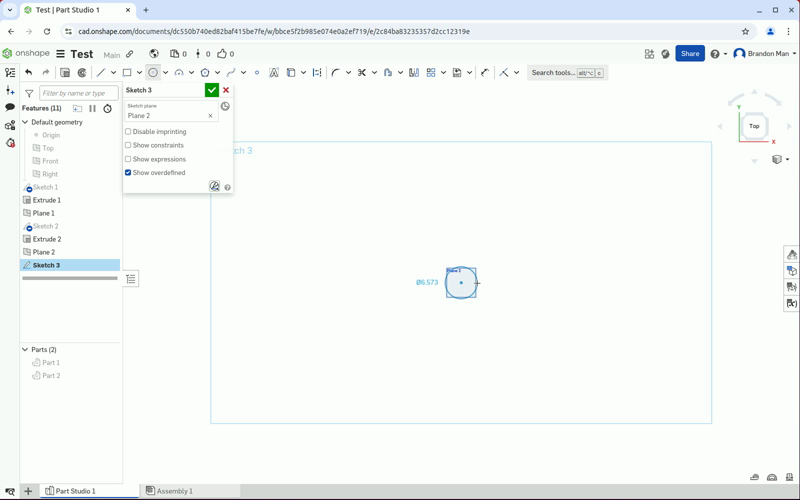
key(esc)
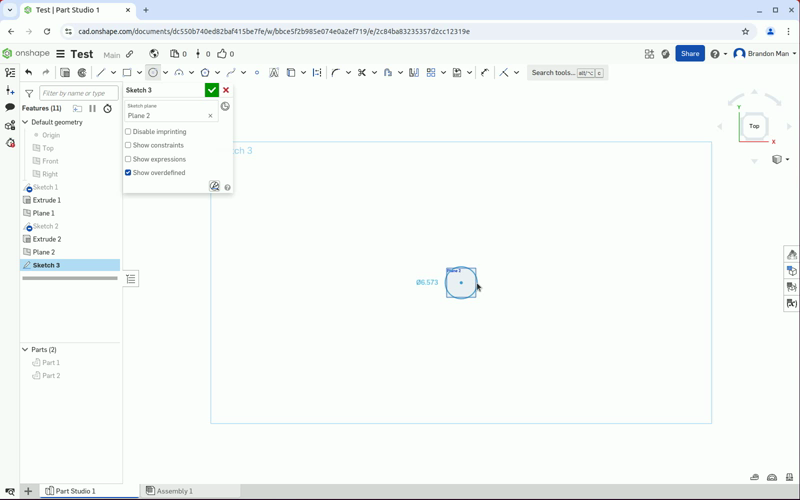
mouse_move(455, 283)
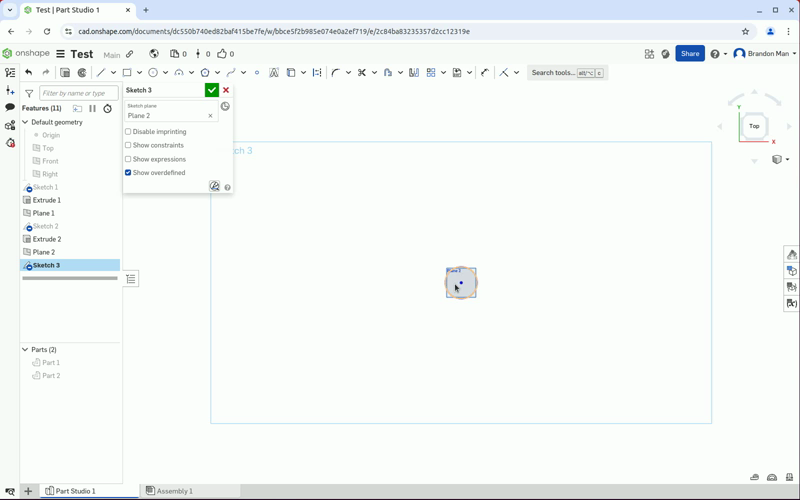
scroll(6)
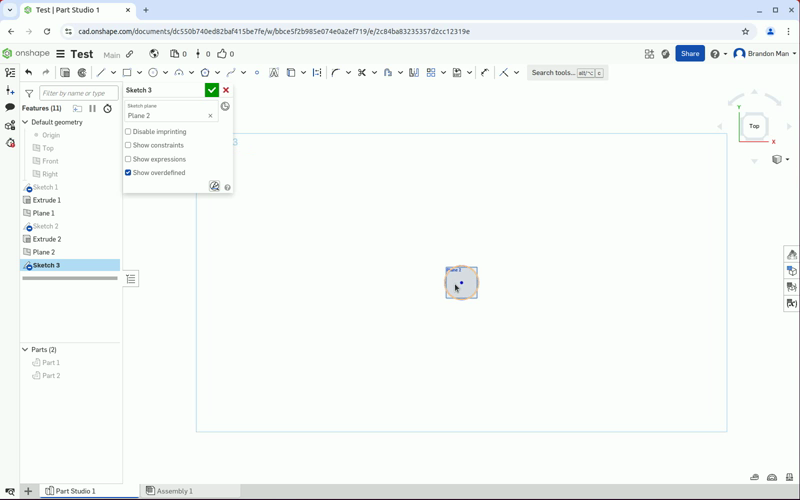
scroll(6)
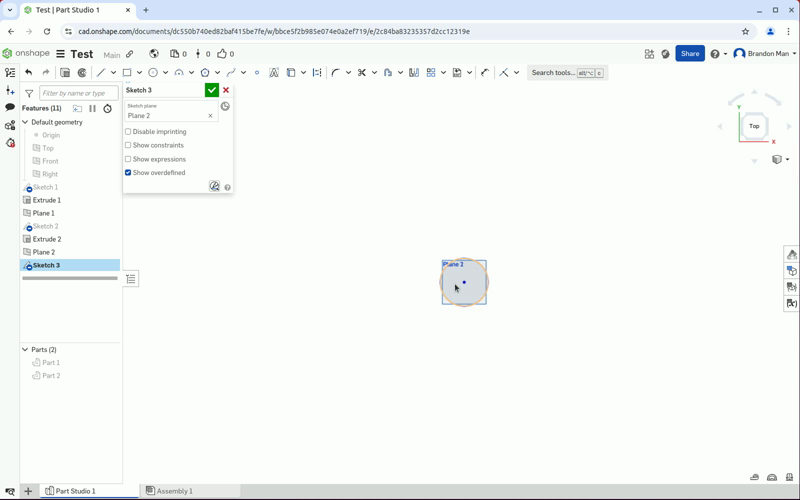
scroll(6)
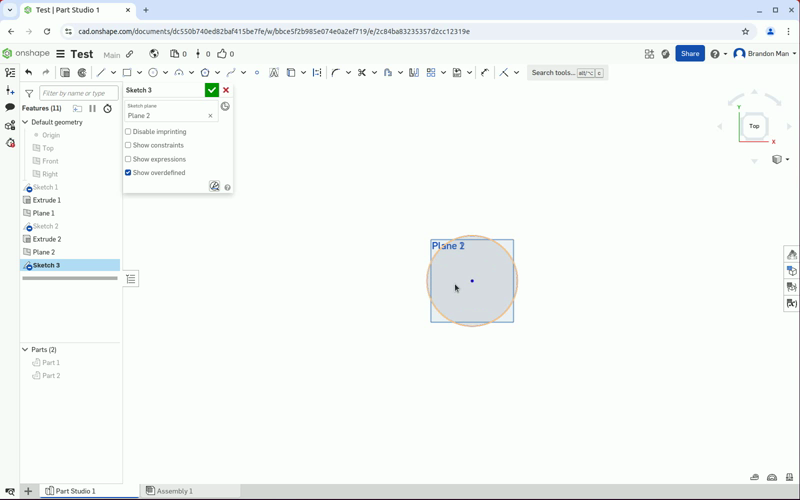
scroll(6)
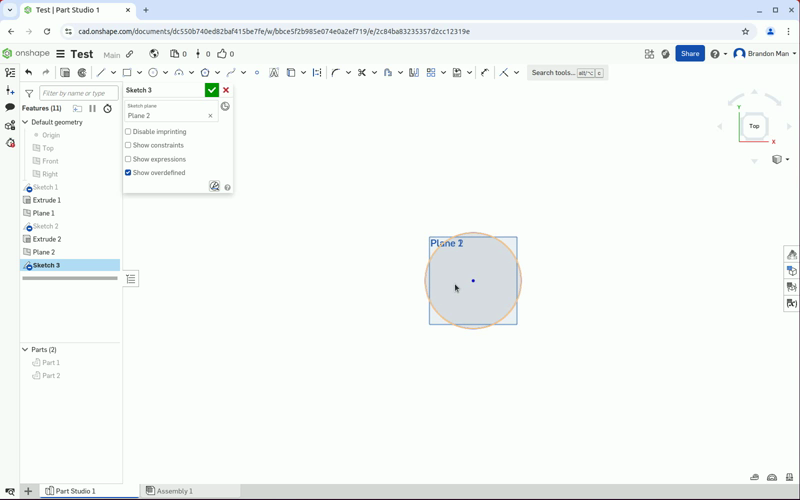
scroll(6)
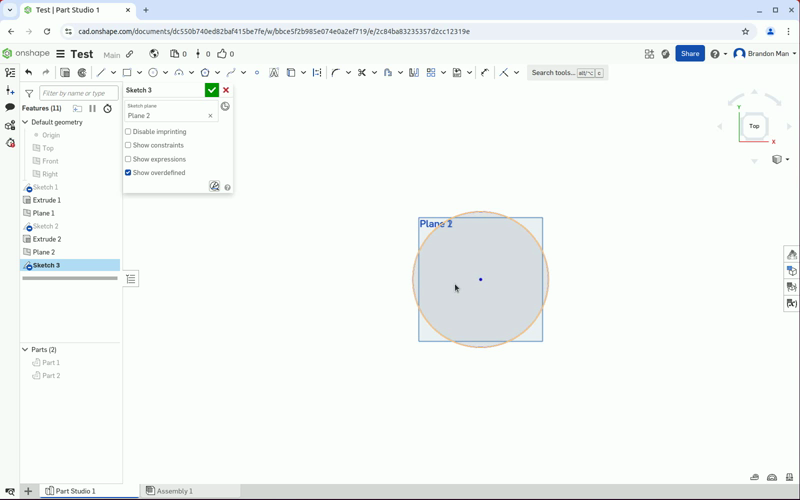
scroll(6)
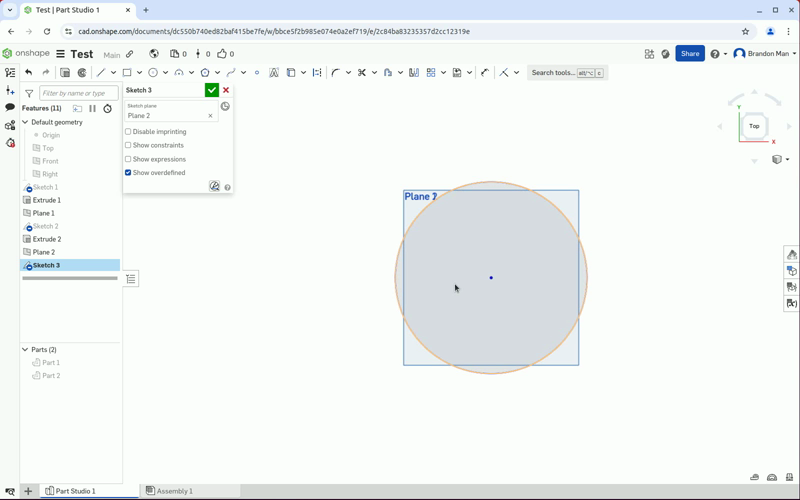
scroll(6)
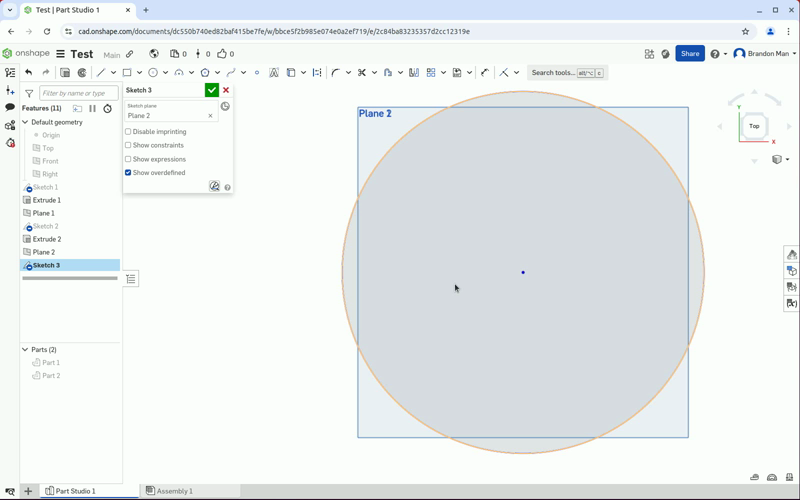
click(455, 283)
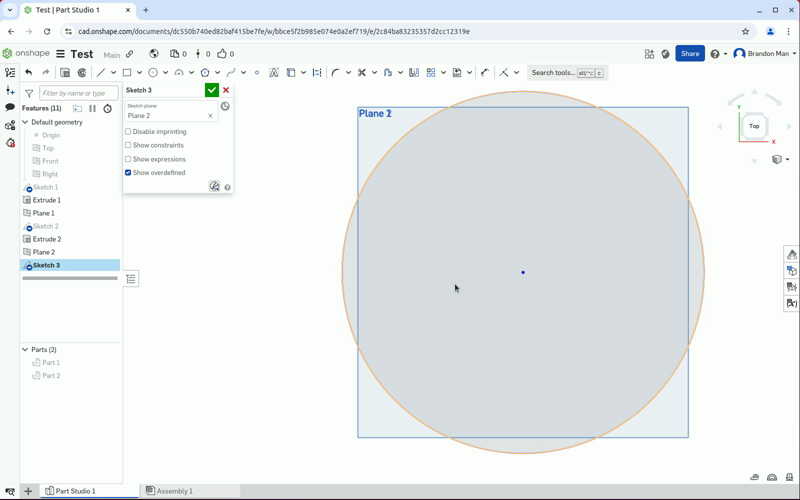
scroll(-6)
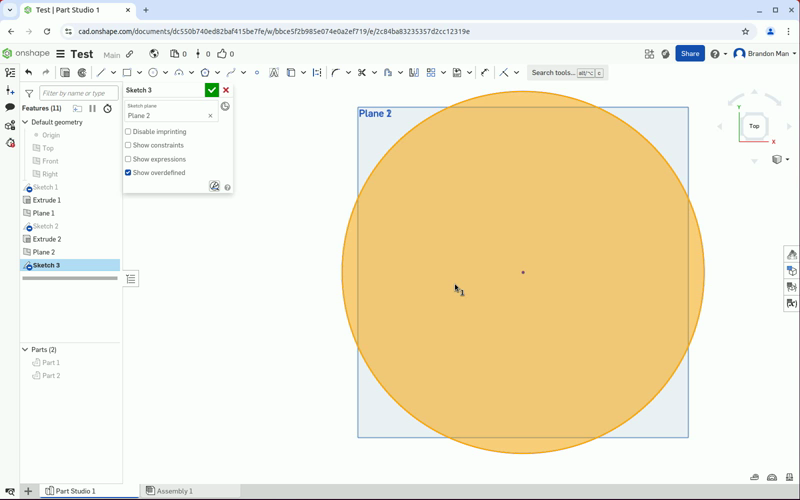
scroll(-6)
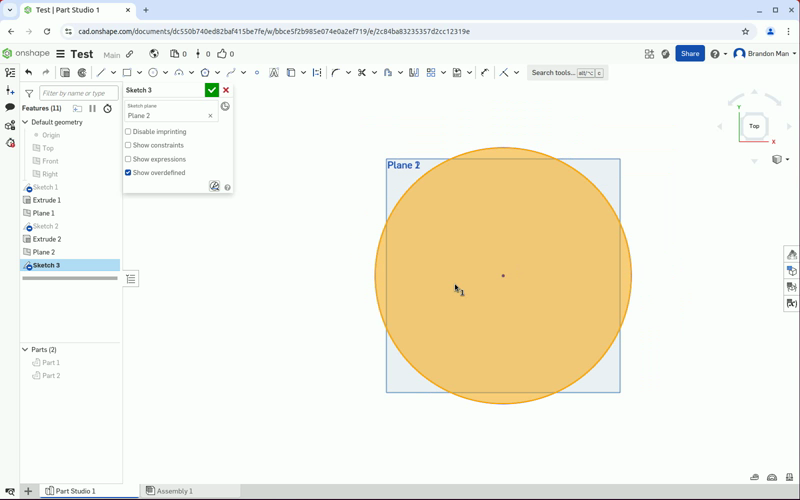
scroll(-6)
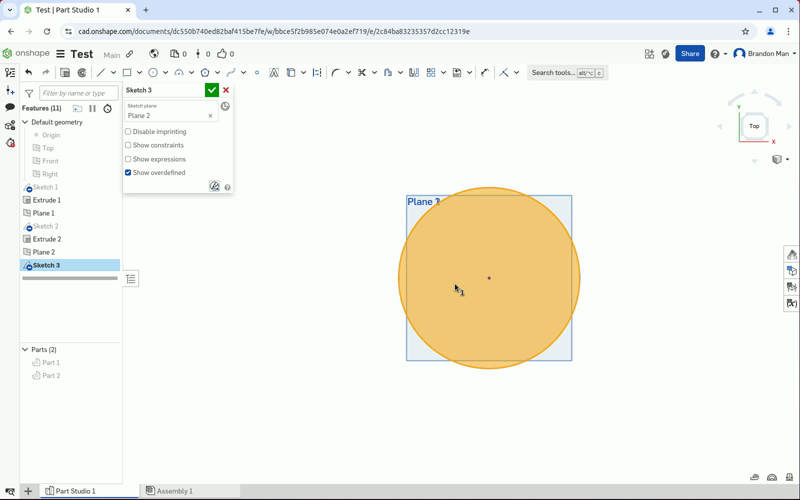
scroll(-6)
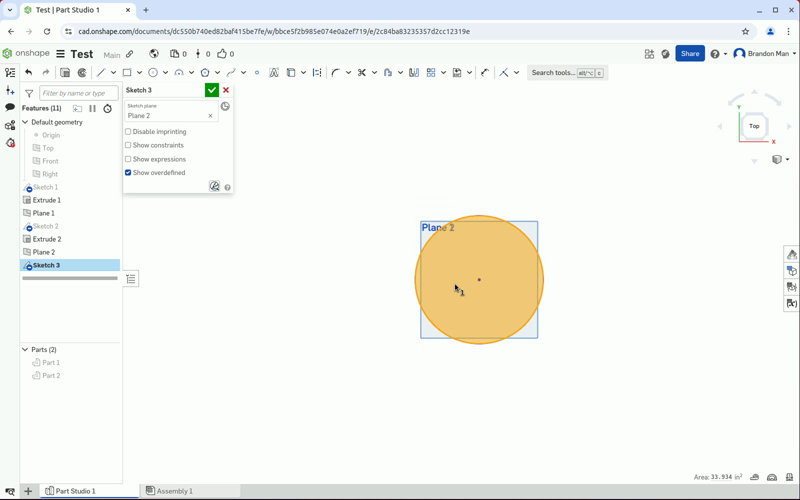
scroll(-6)
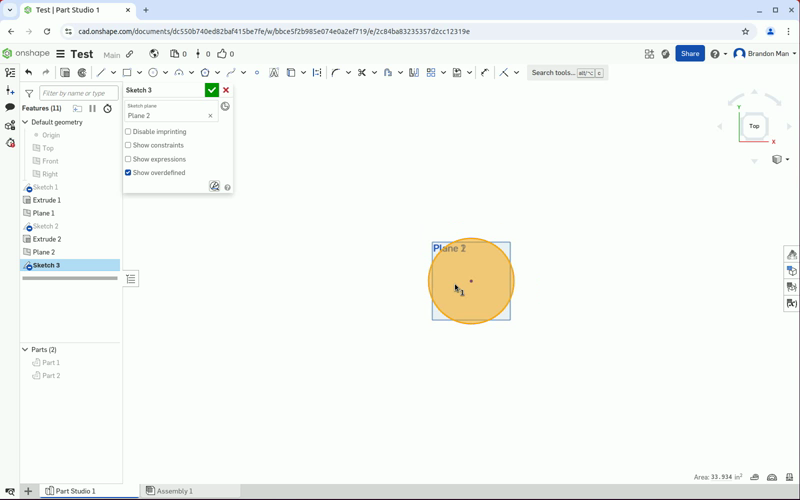
scroll(-6)
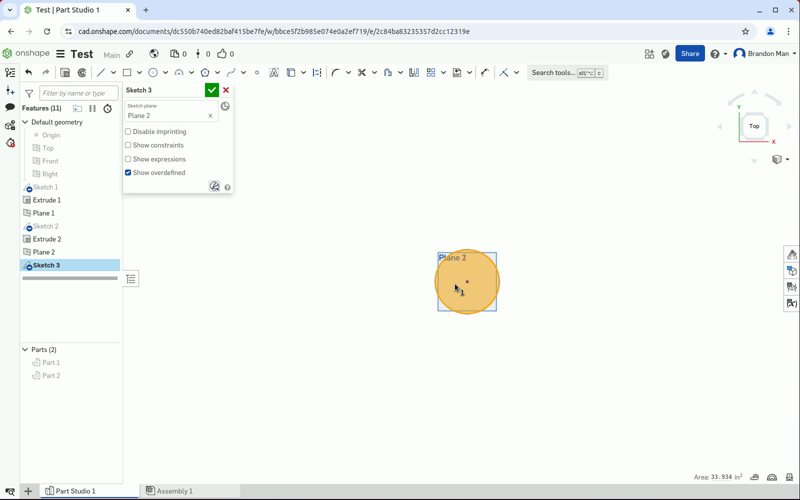
scroll(-6)
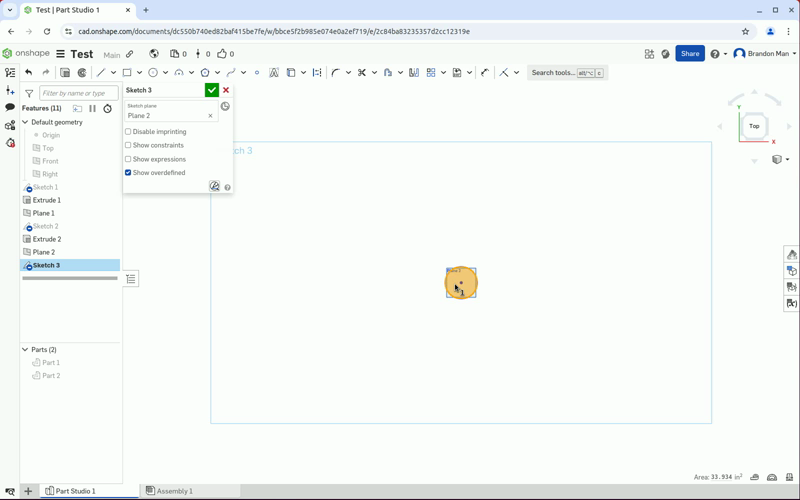
mouse_move(73, 352)
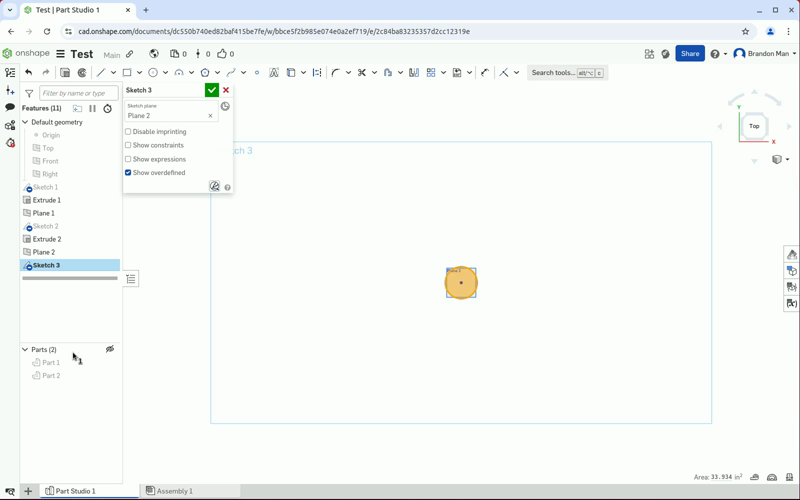
key(shift+y)
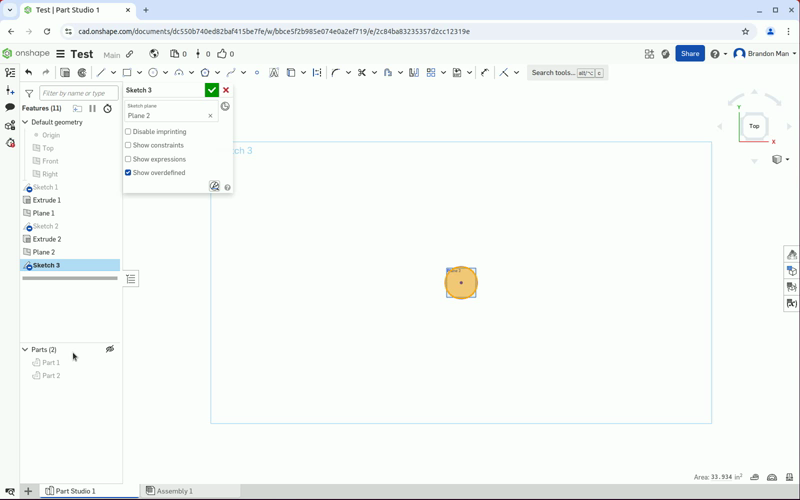
key(shift+e)
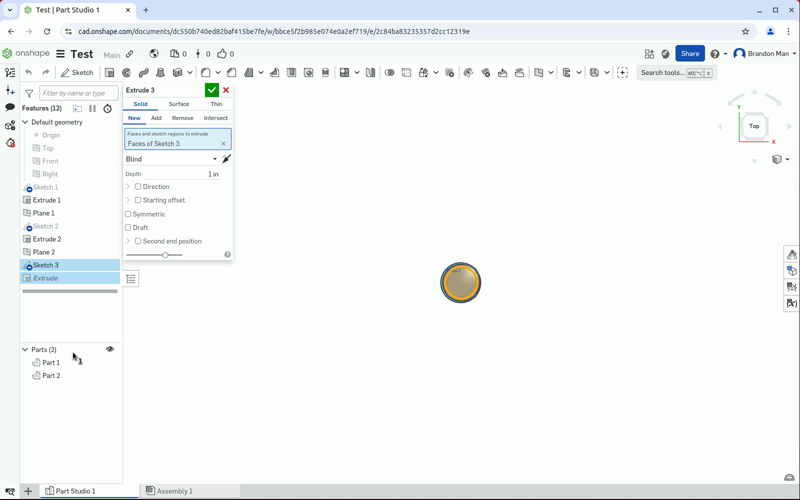
mouse_move(143, 106)
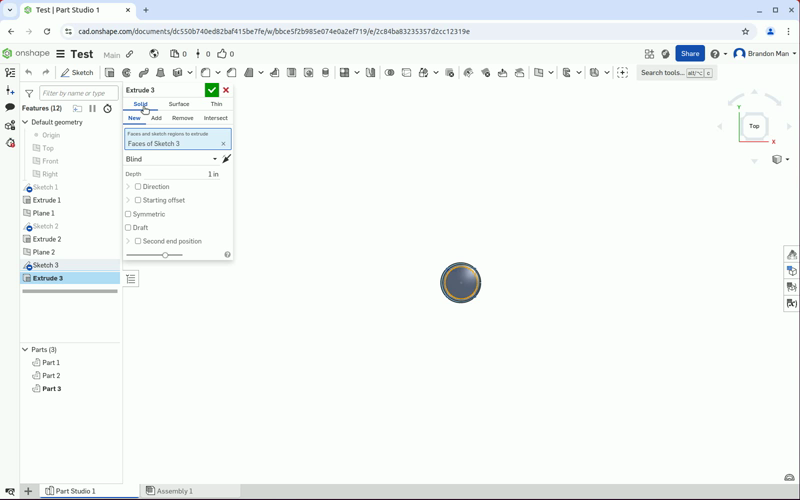
click(143, 106)
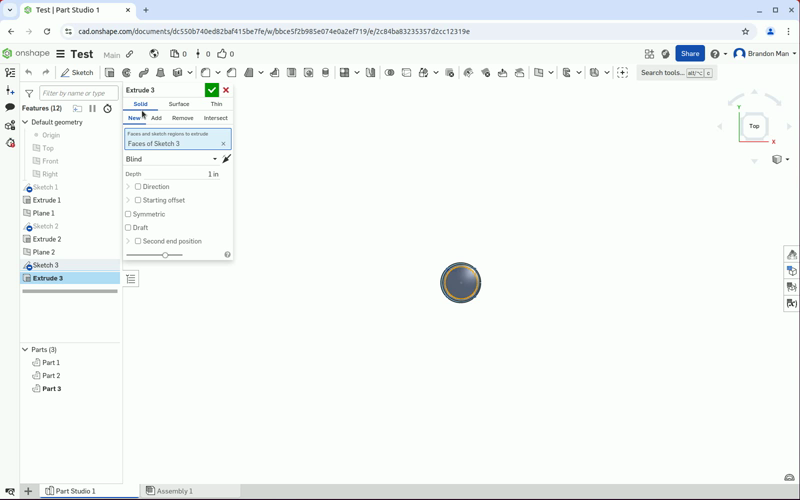
mouse_move(137, 120)
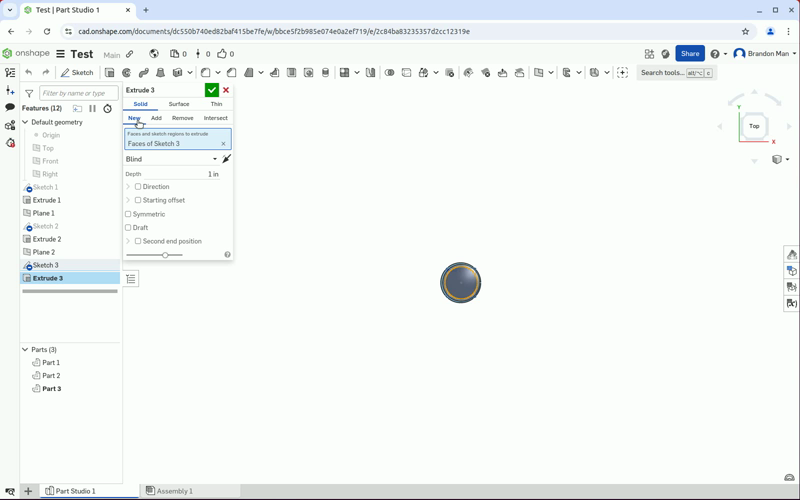
click(137, 120)
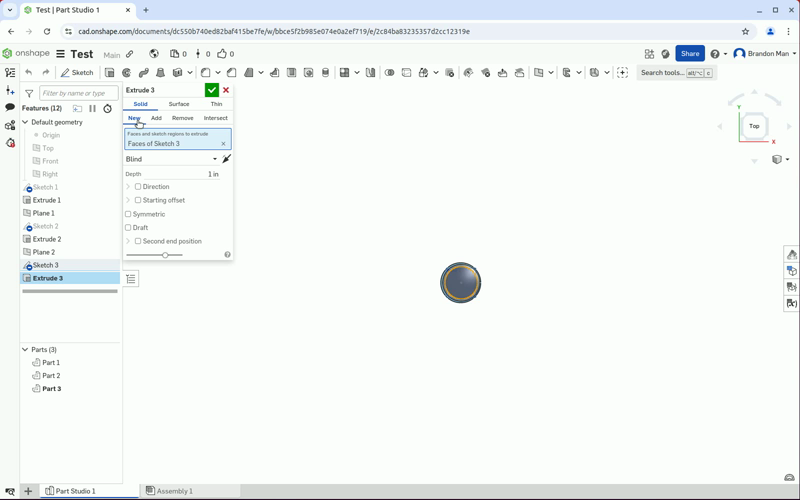
key(tab, 4)
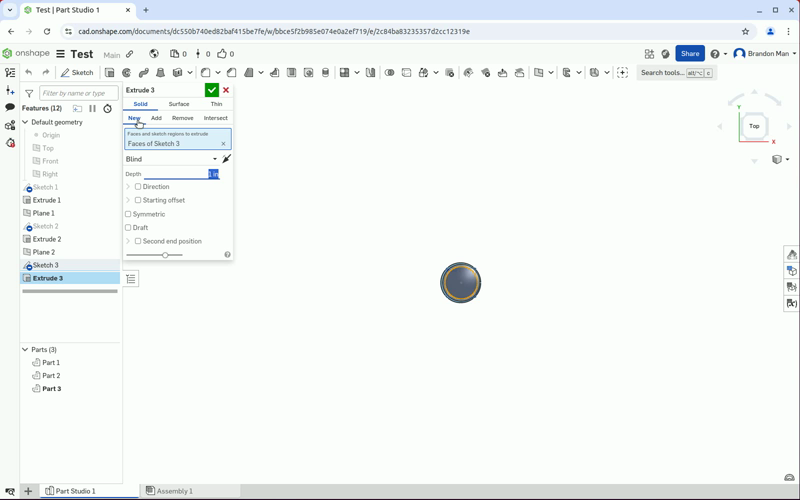
text(3.851)
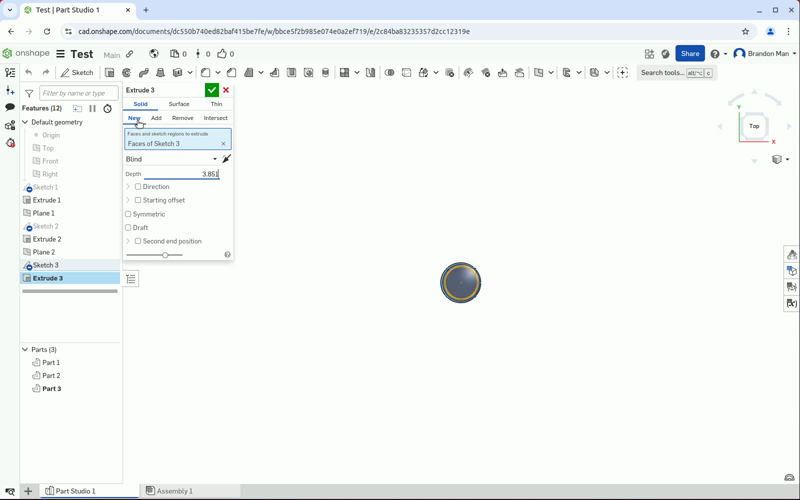
key(enter)
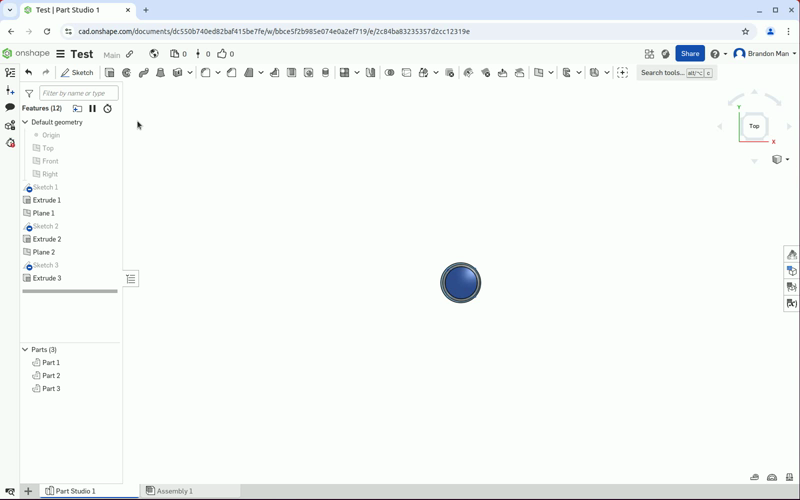
key(shift+h)
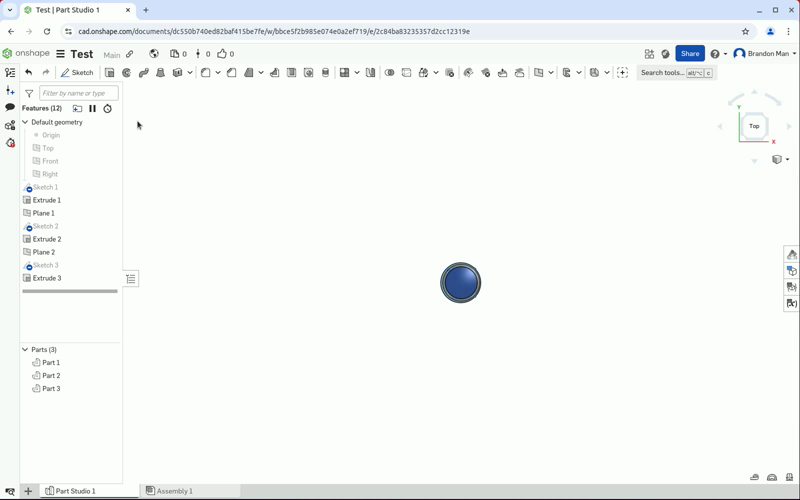
key(shift+h)
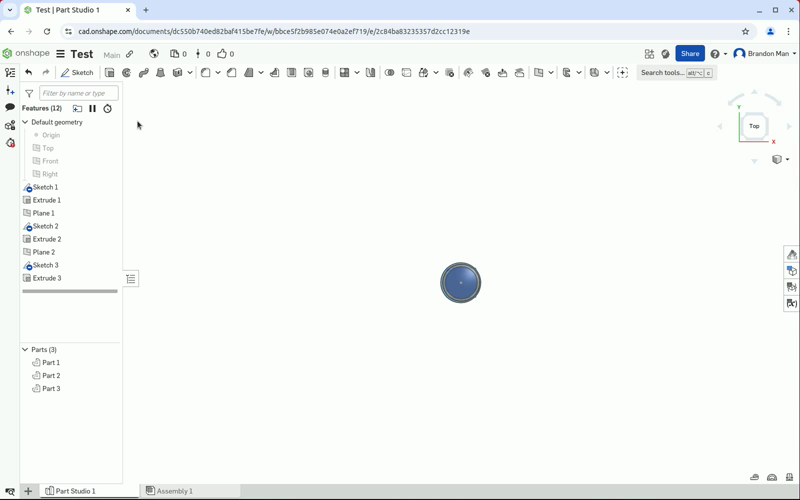
key(shift+7)
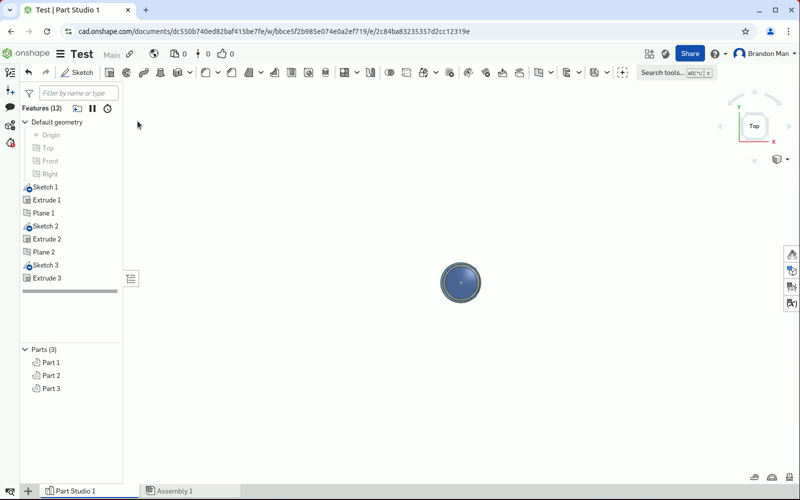
key(up, 3)
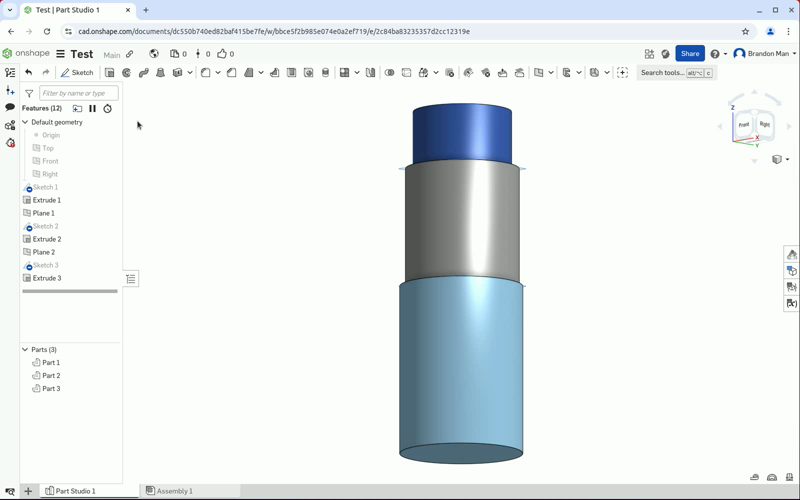
key(left, 3)
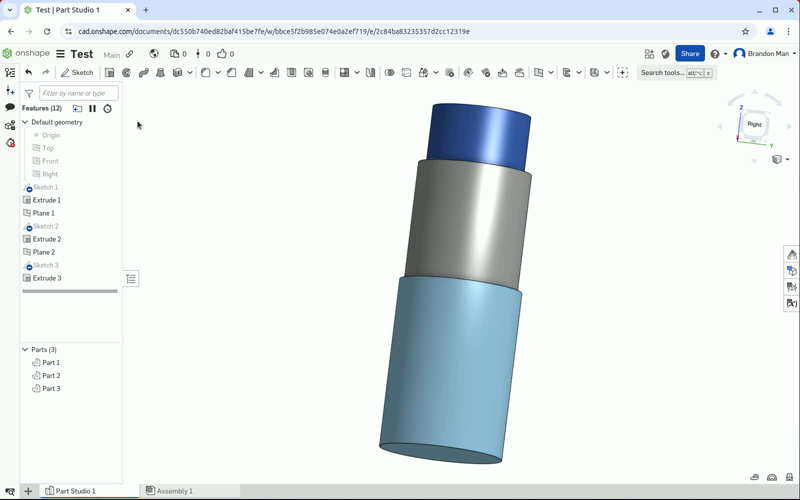
key(right, 3)
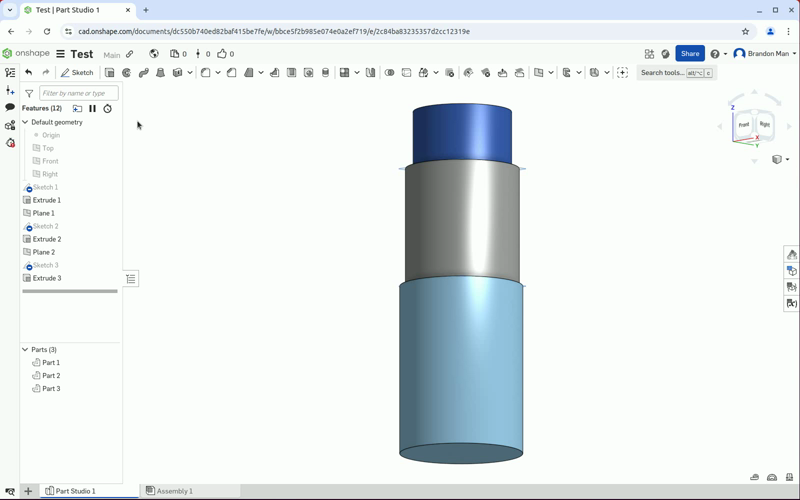
key(down, 3)
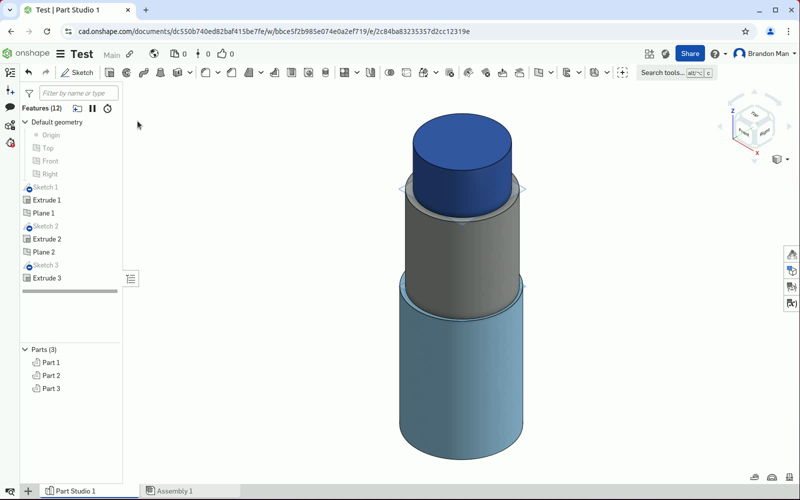
mouse_move(73, 189)
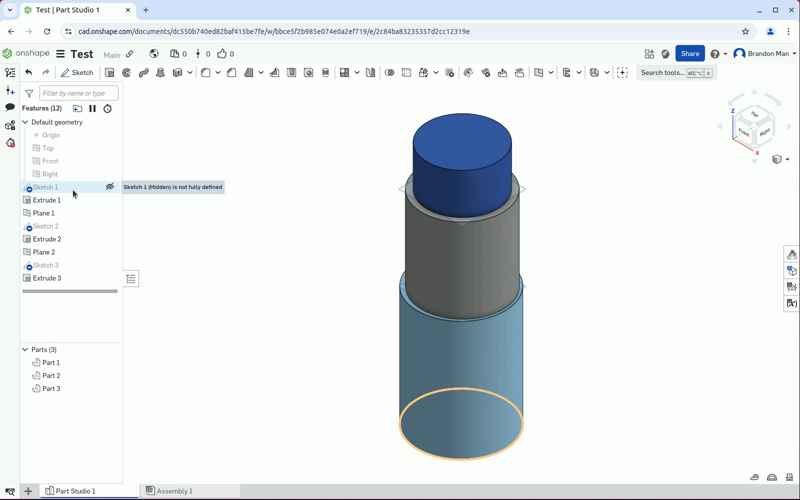
click(73, 189)